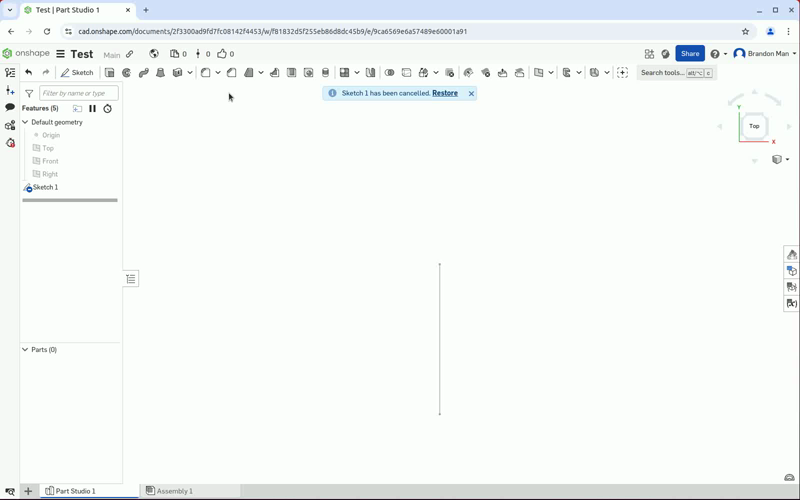
key(shift+h)
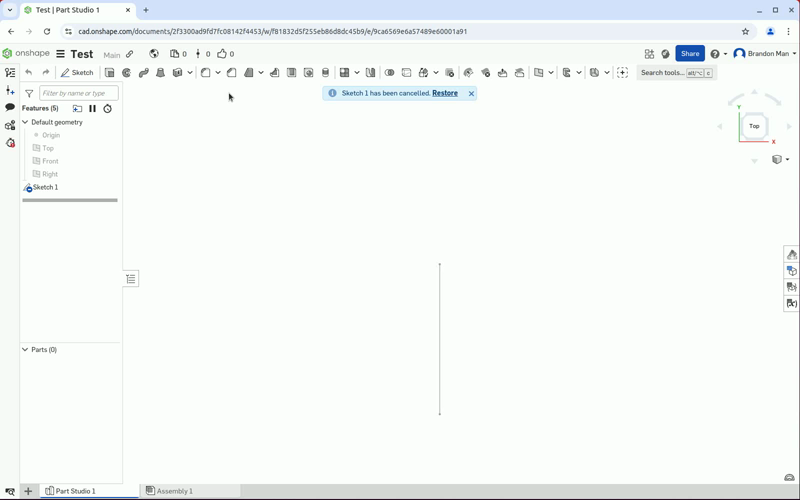
key(shift+s)
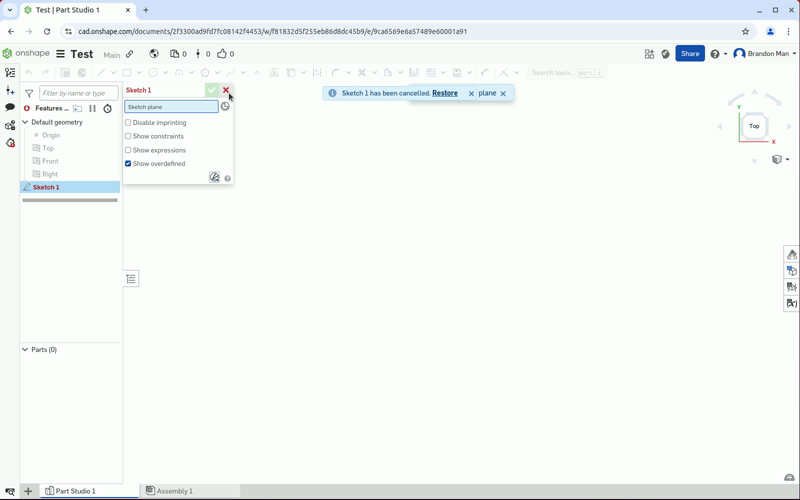
mouse_move(73, 150)
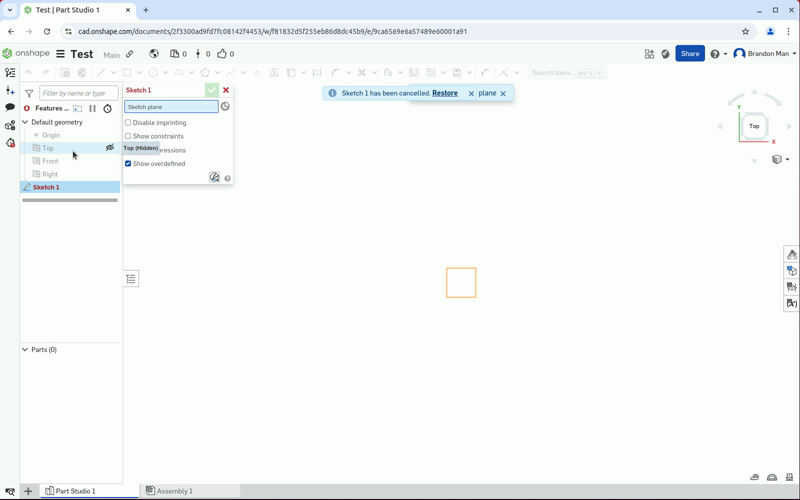
click(73, 150)
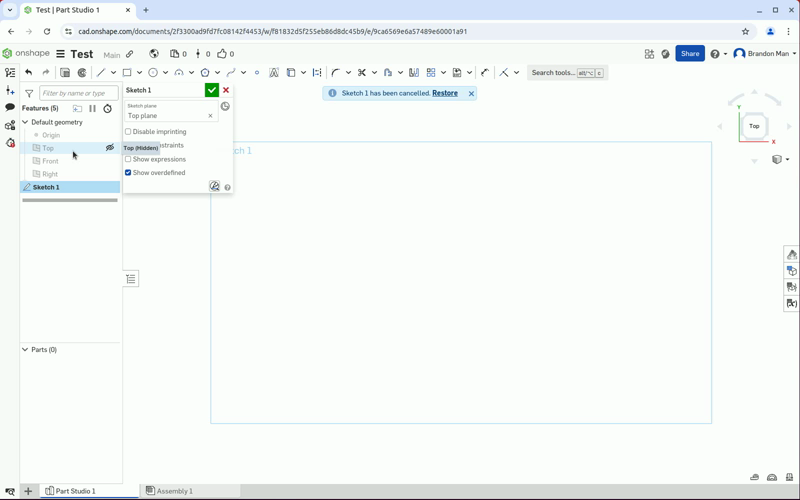
mouse_move(73, 352)
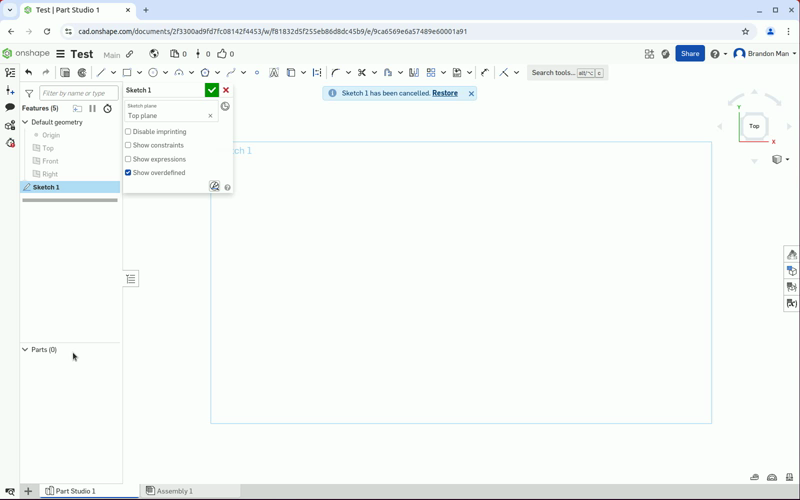
key(y)
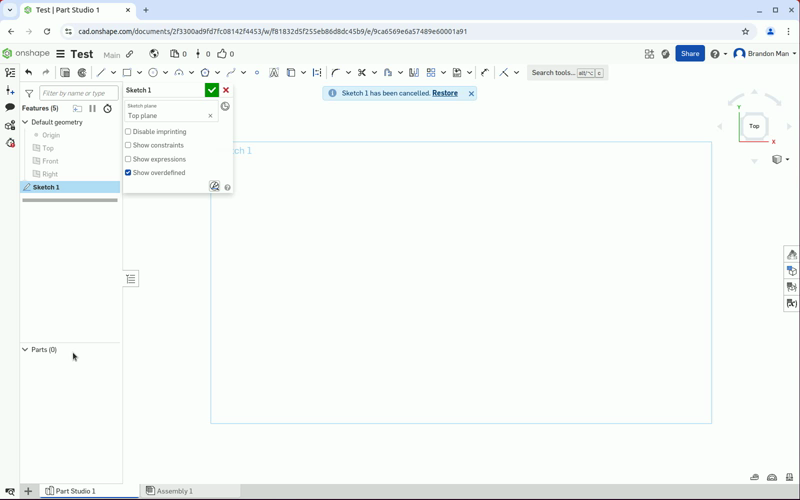
key(l)
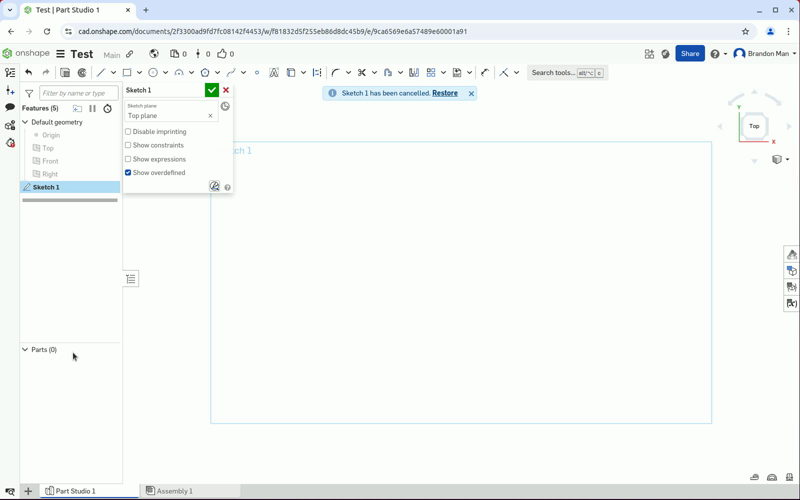
key_down(shift)
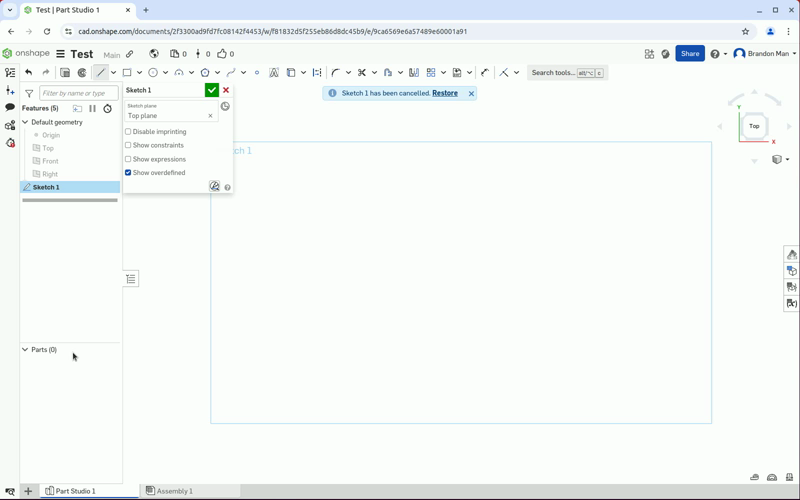
mouse_move(460, 282)
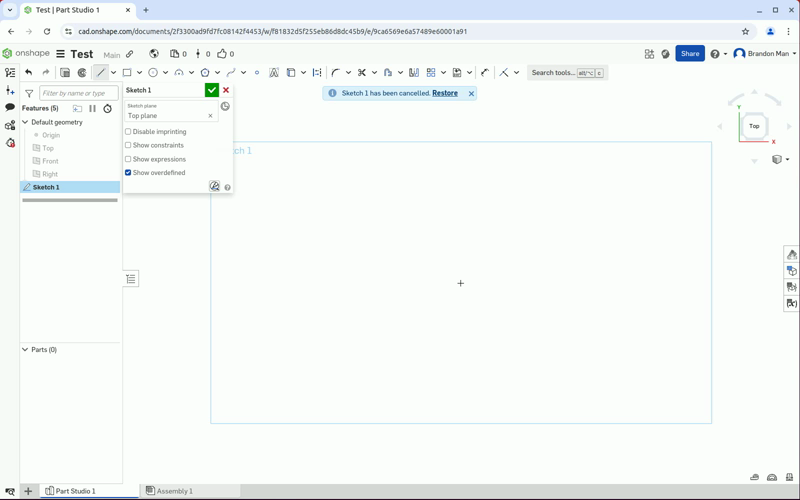
click(460, 282)
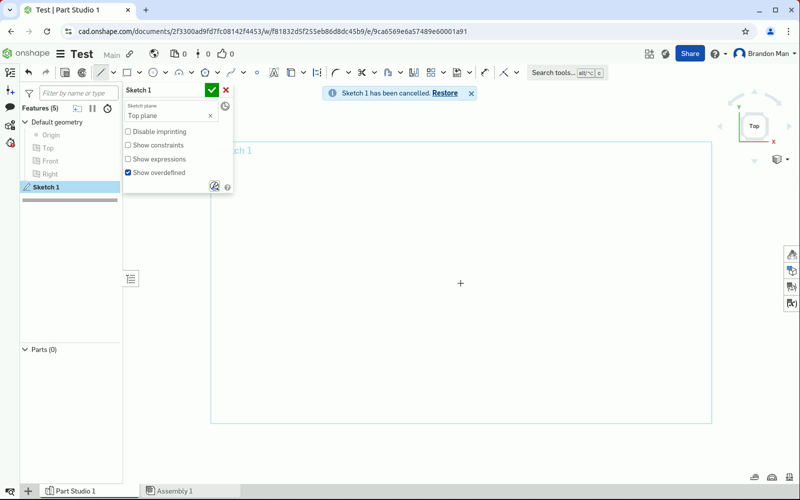
key_up(shift)
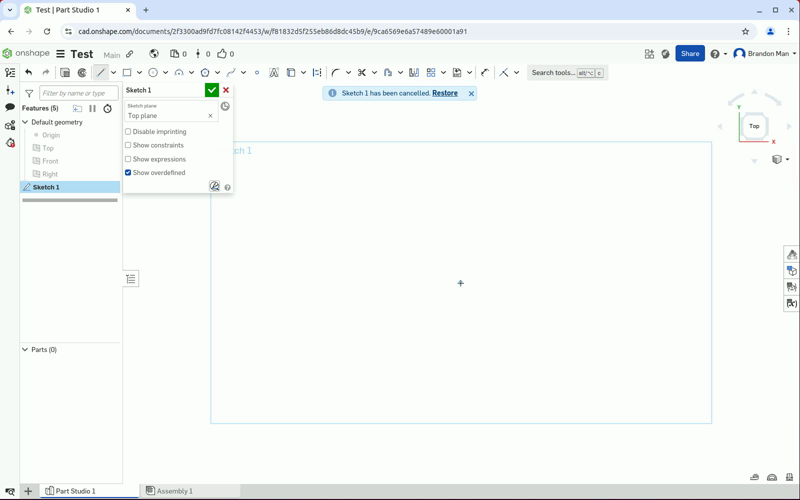
key_down(shift)
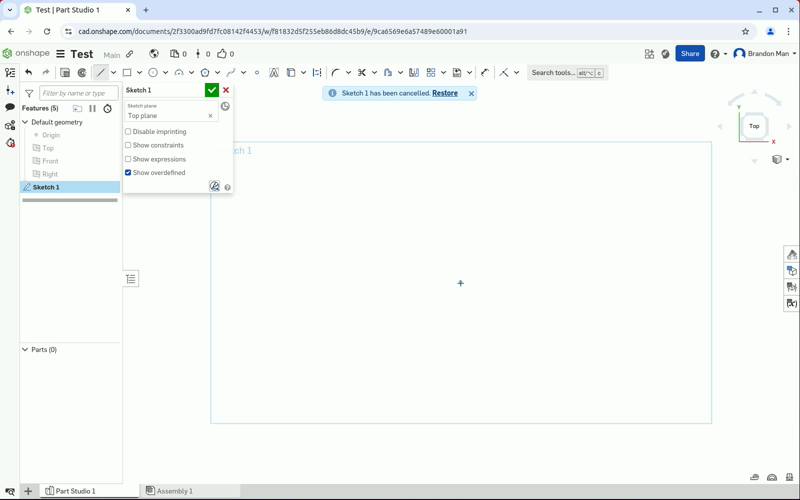
mouse_move(573, 282)
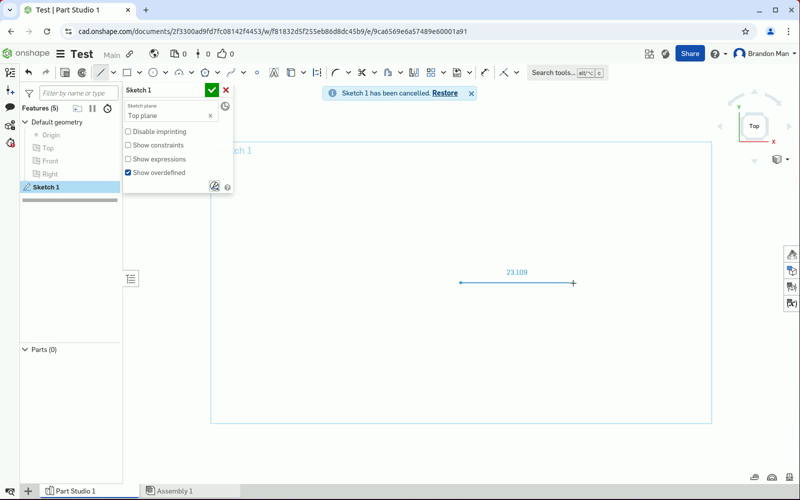
click(573, 282)
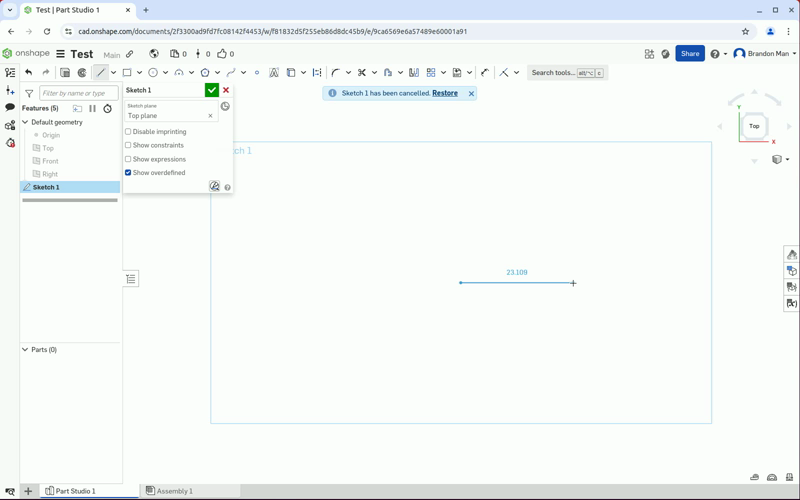
key_up(shift)
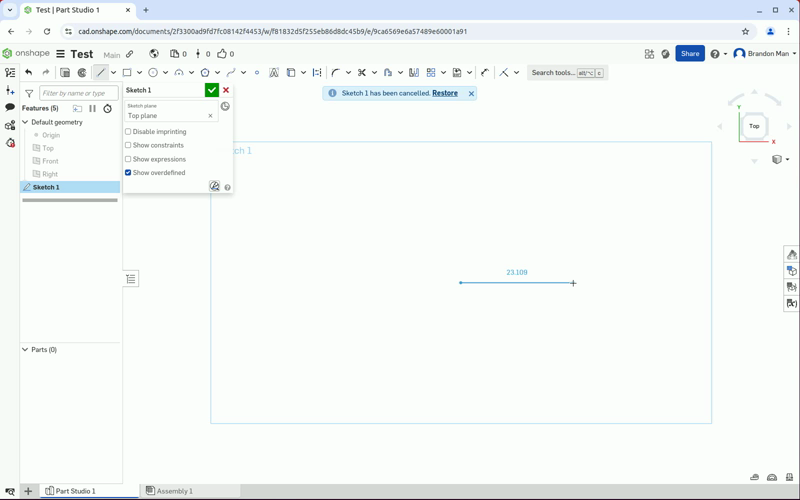
key_down(shift)
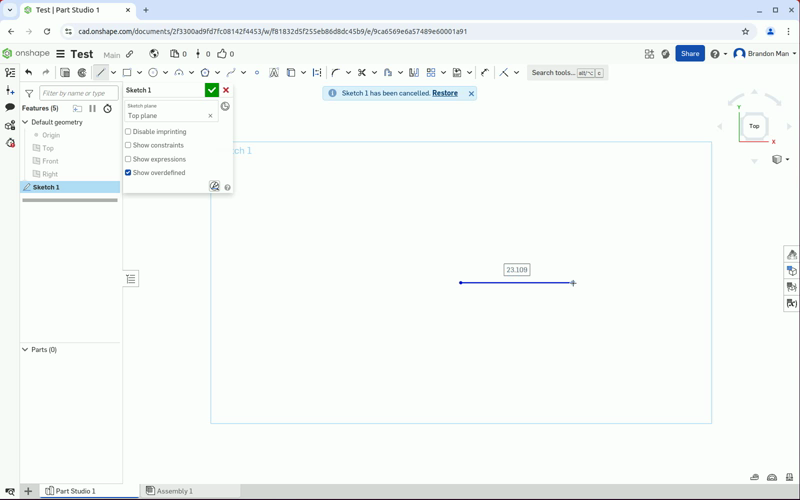
mouse_move(573, 170)
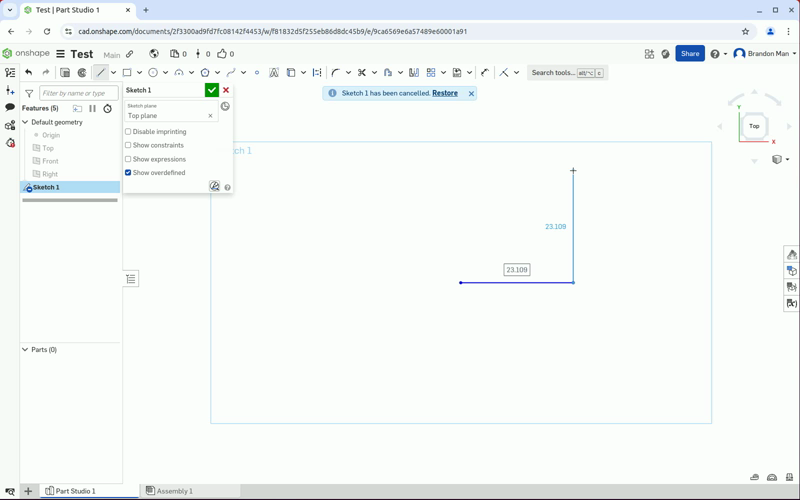
click(573, 170)
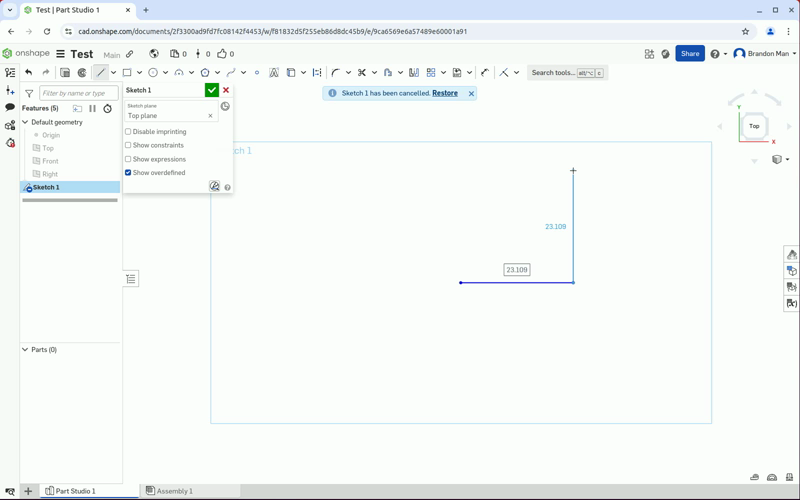
key_up(shift)
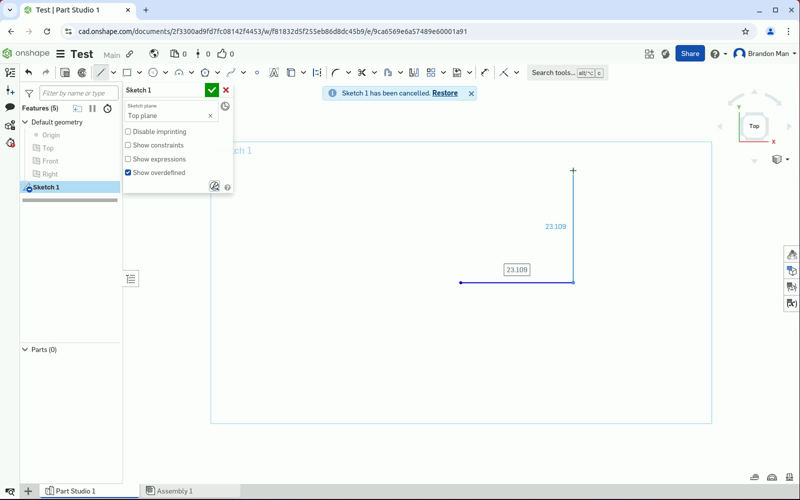
key_down(shift)
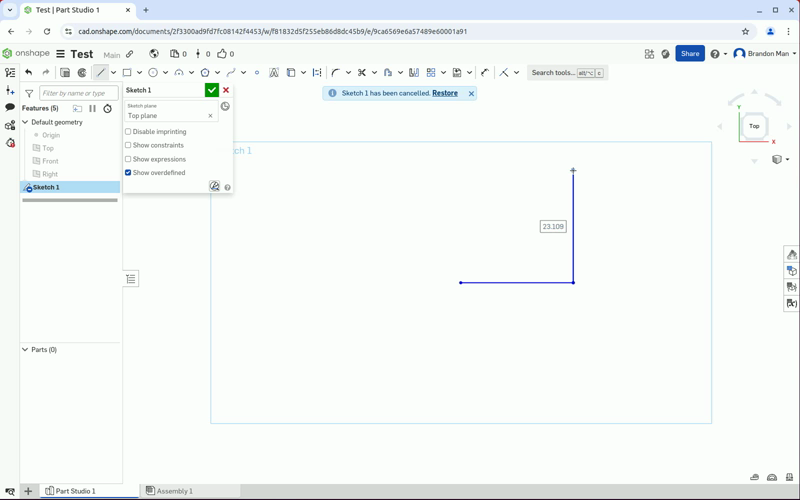
mouse_move(460, 170)
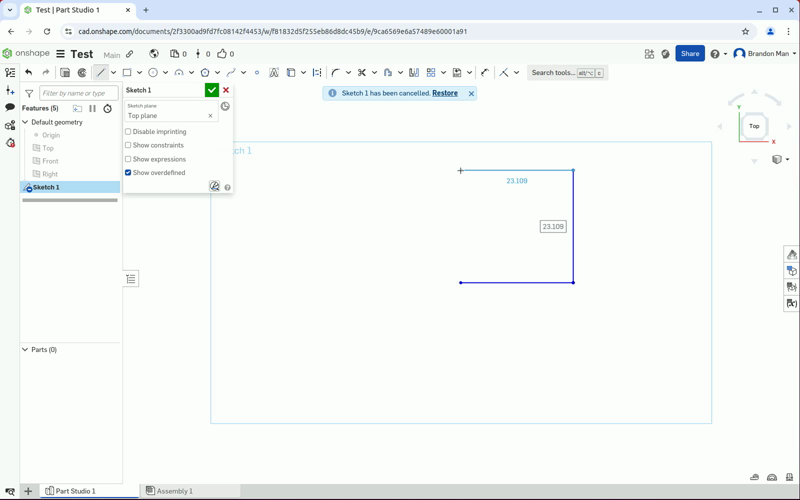
click(460, 170)
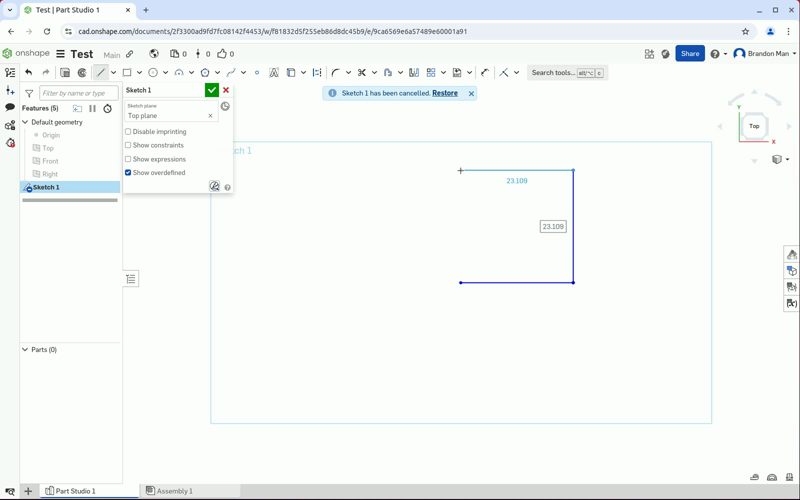
key_up(shift)
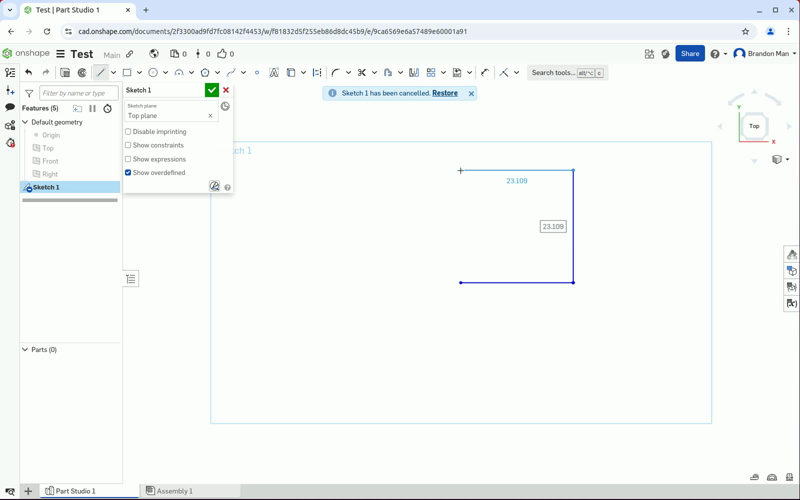
key_down(shift)
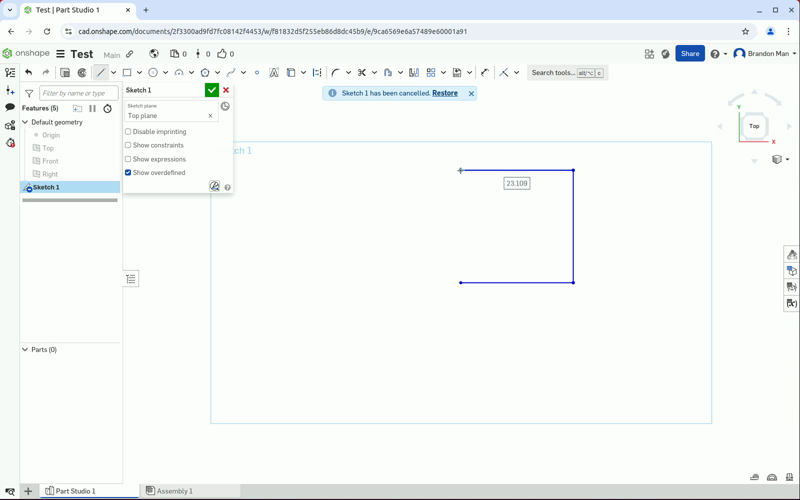
mouse_move(460, 282)
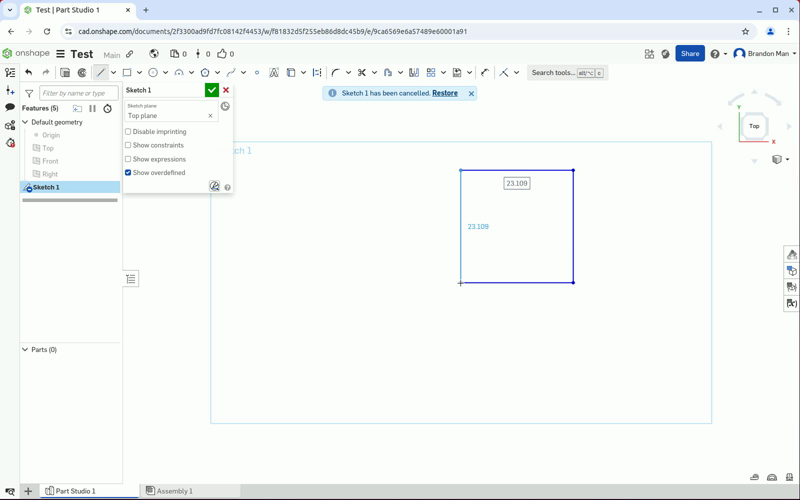
key_up(shift)
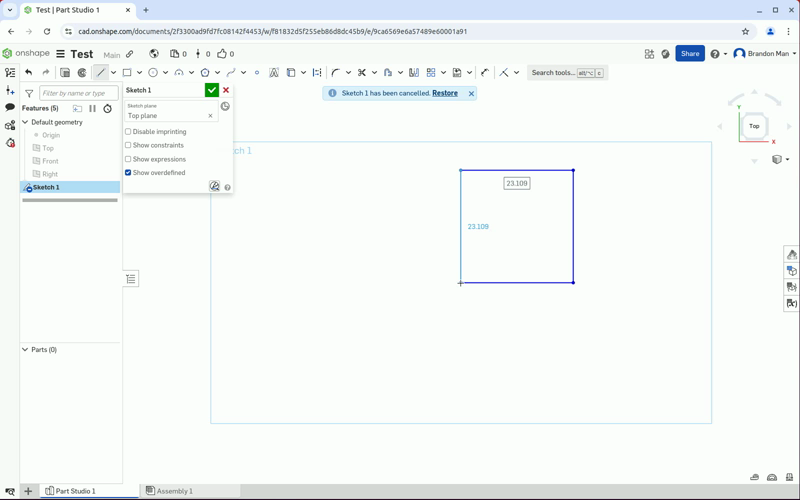
click(460, 282)
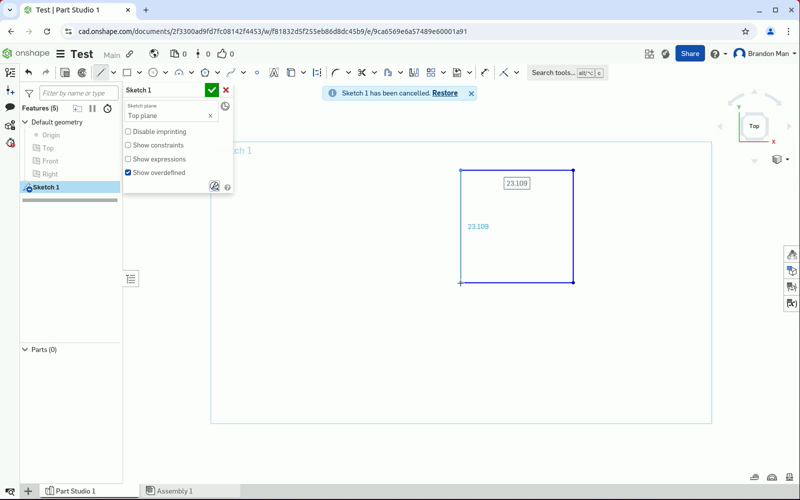
key(esc)
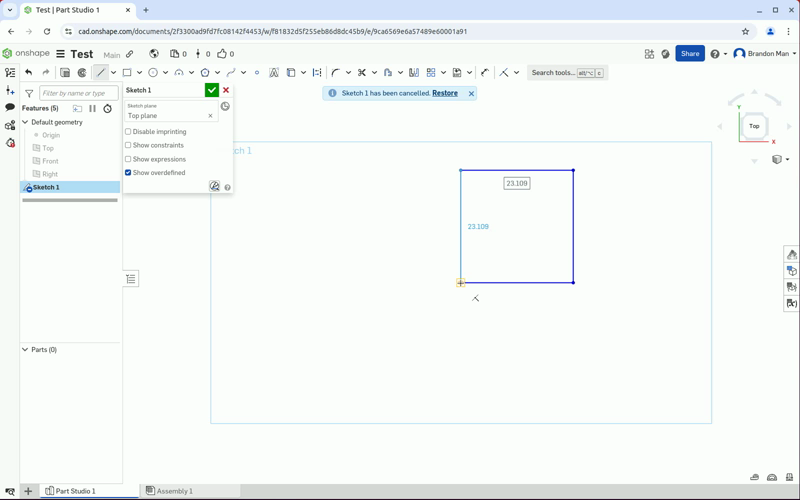
mouse_move(541, 273)
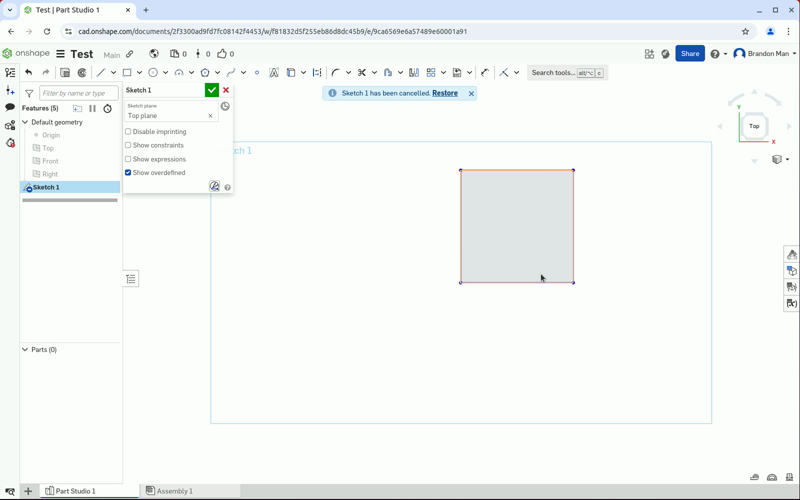
click(541, 273)
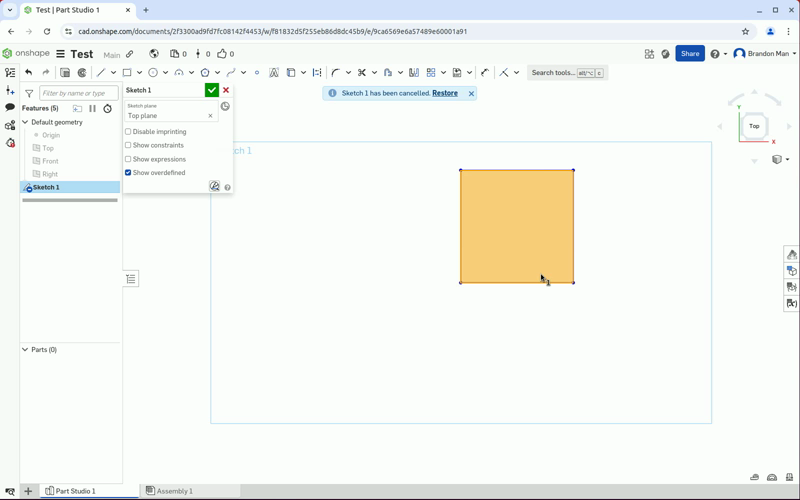
mouse_move(73, 352)
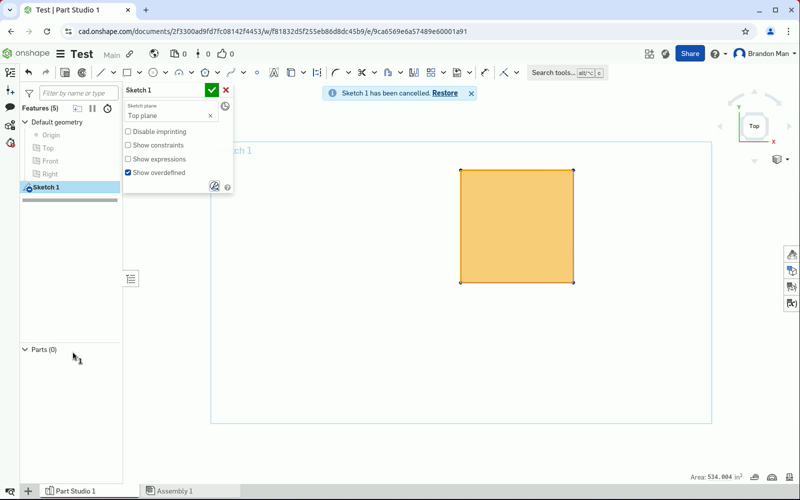
key(shift+y)
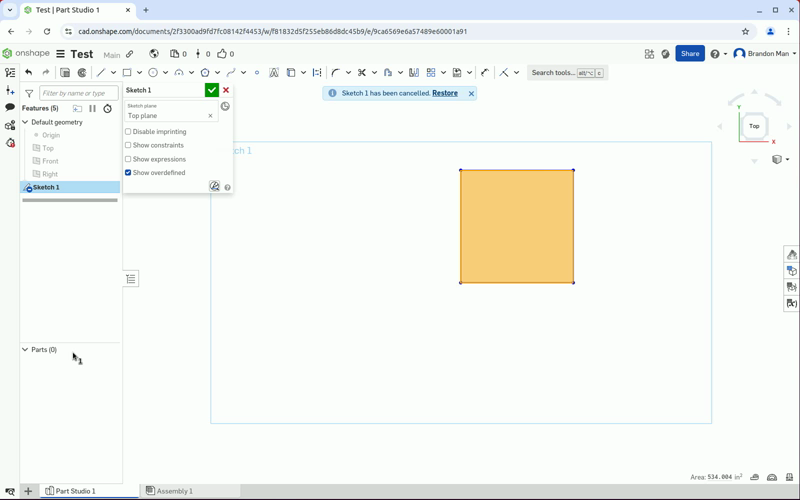
key(shift+e)
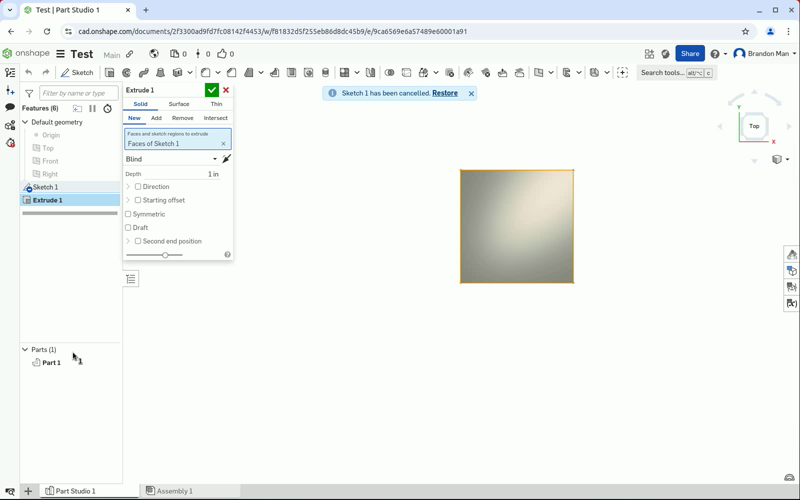
mouse_move(143, 106)
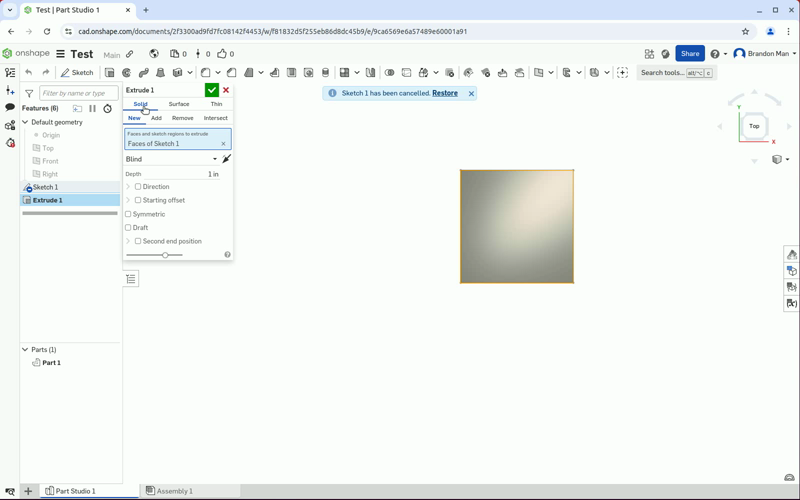
click(143, 106)
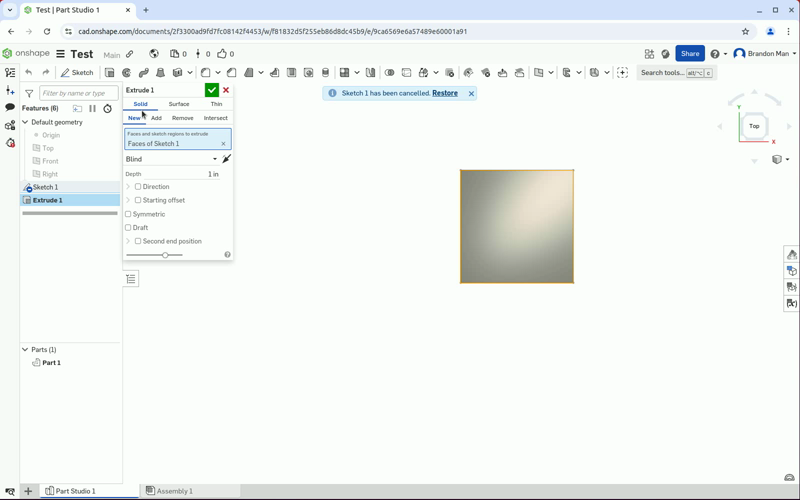
mouse_move(137, 120)
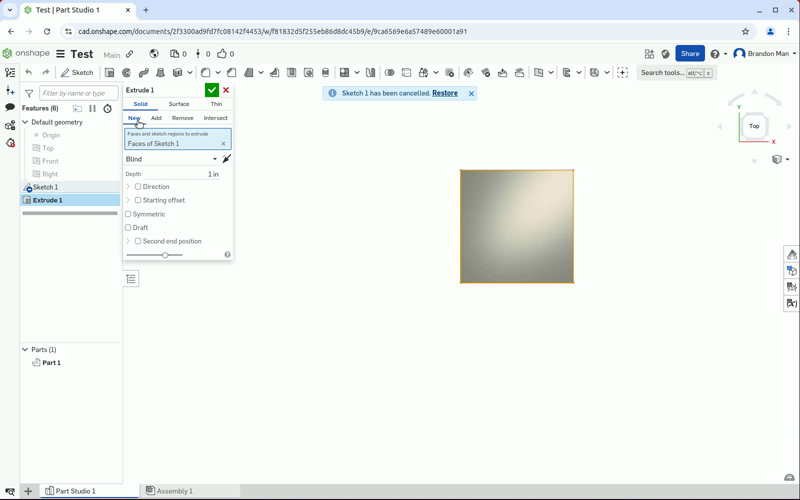
click(137, 120)
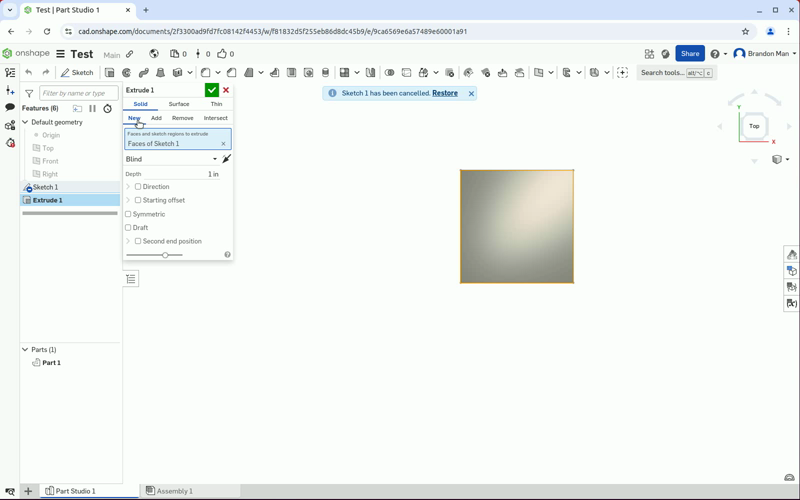
key(tab, 4)
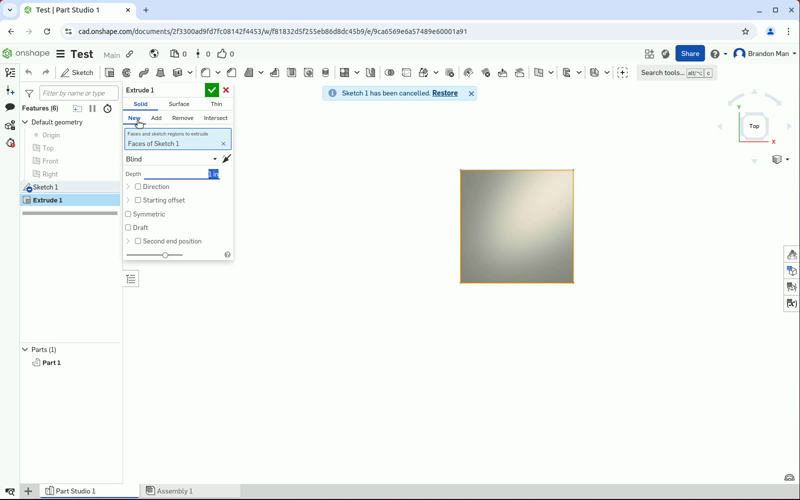
text(23.108)
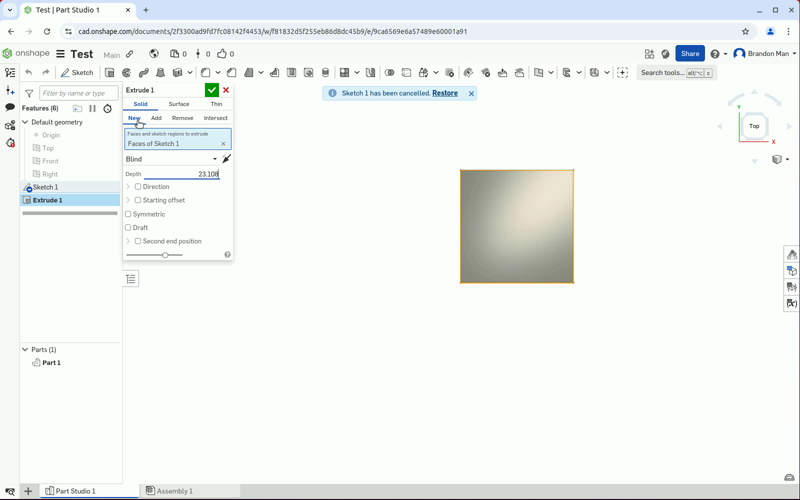
key(enter)
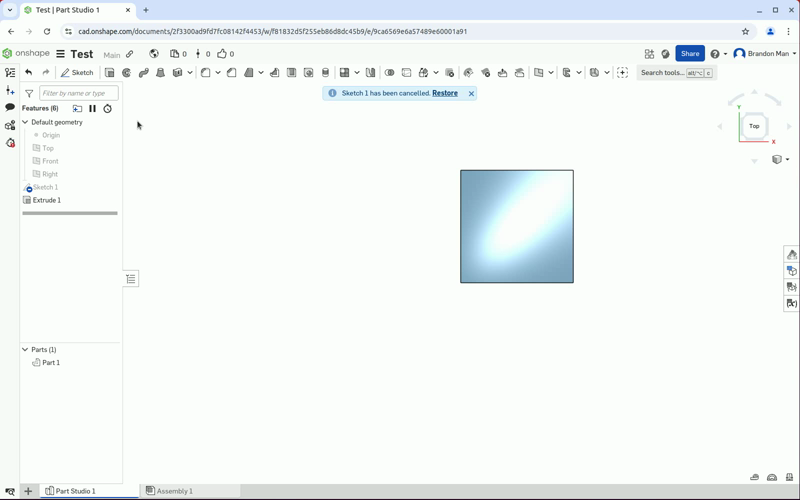
key(shift+h)
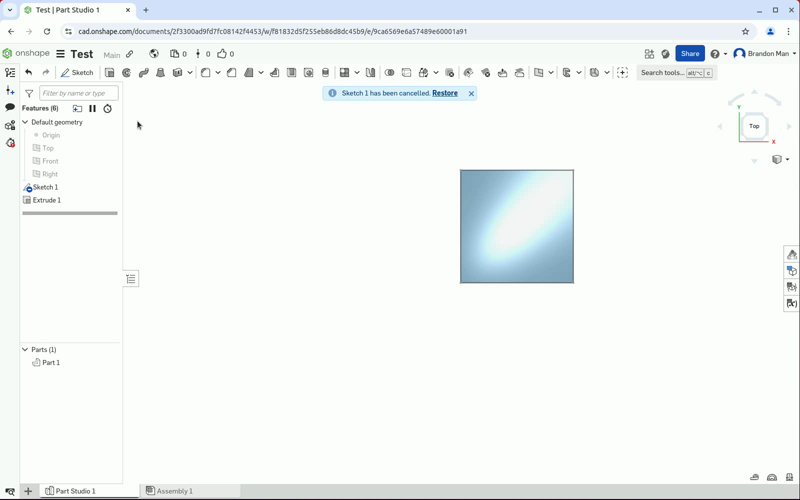
key(shift+h)
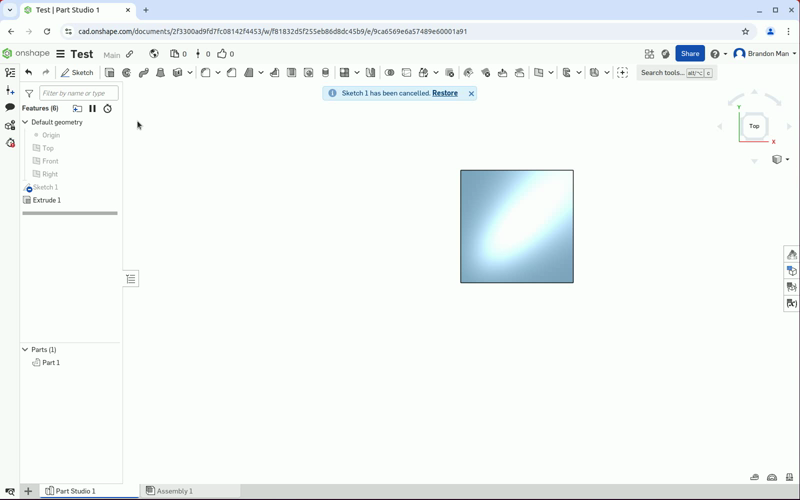
mouse_move(73, 189)
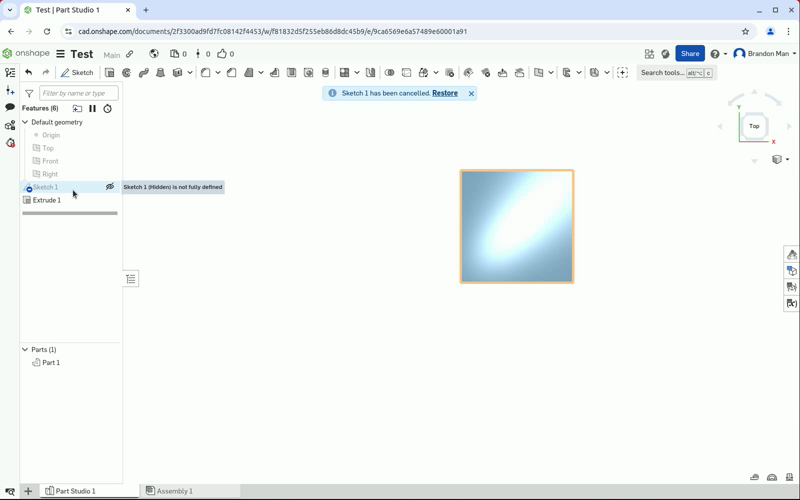
click(73, 189)
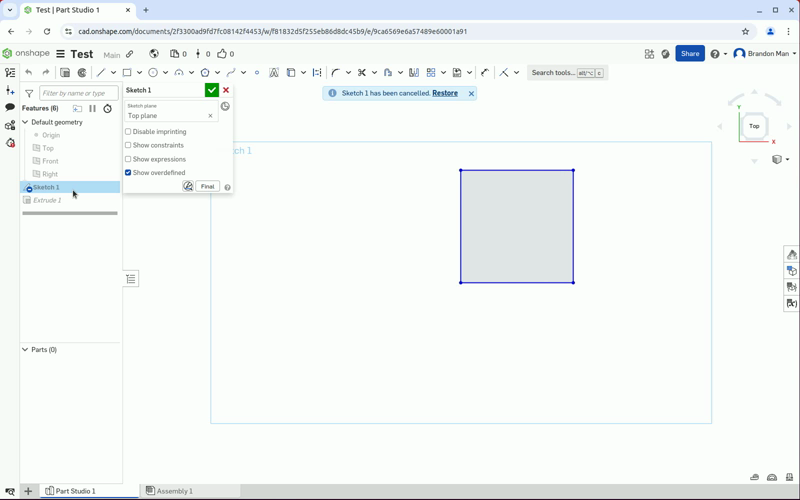
mouse_move(229, 92)
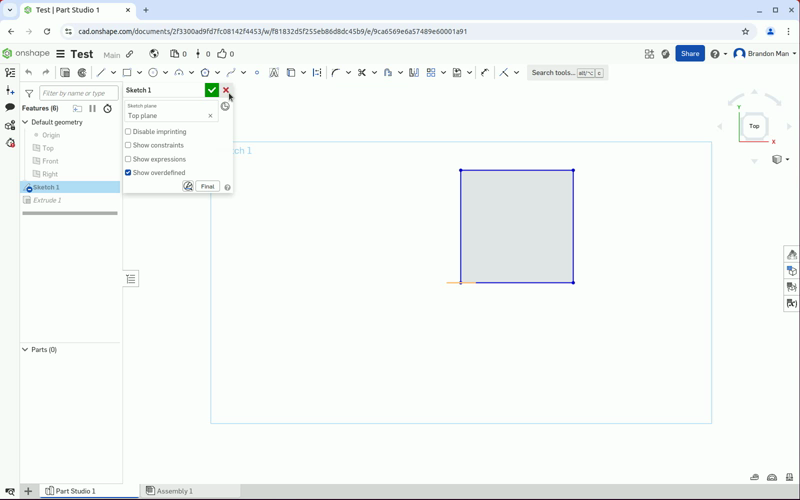
click(229, 92)
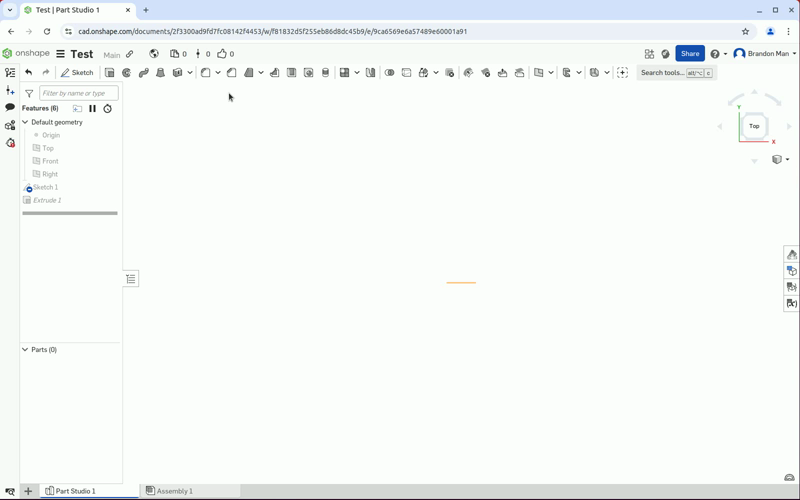
mouse_move(73, 352)
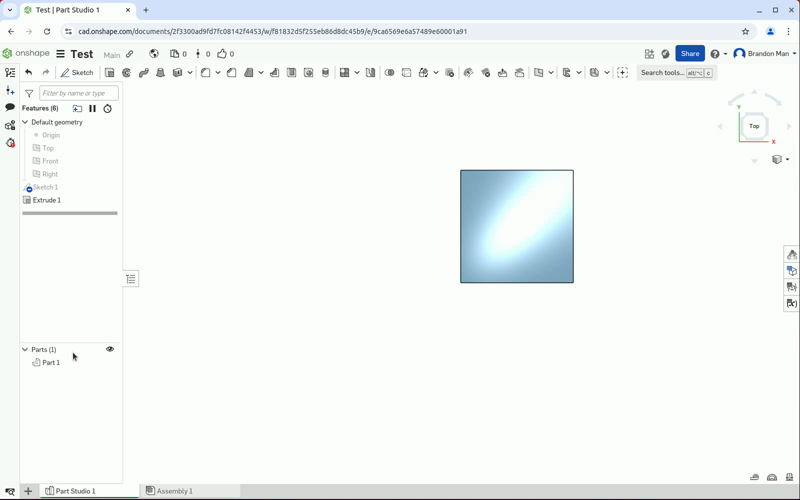
key(y)
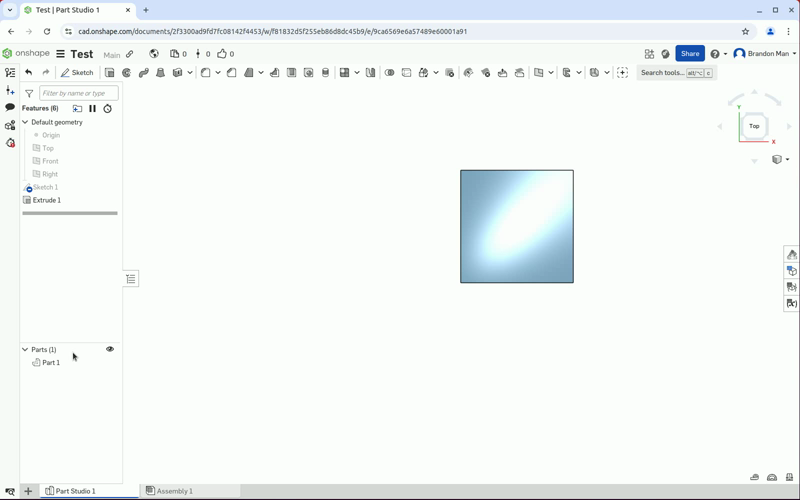
key(shift+p)
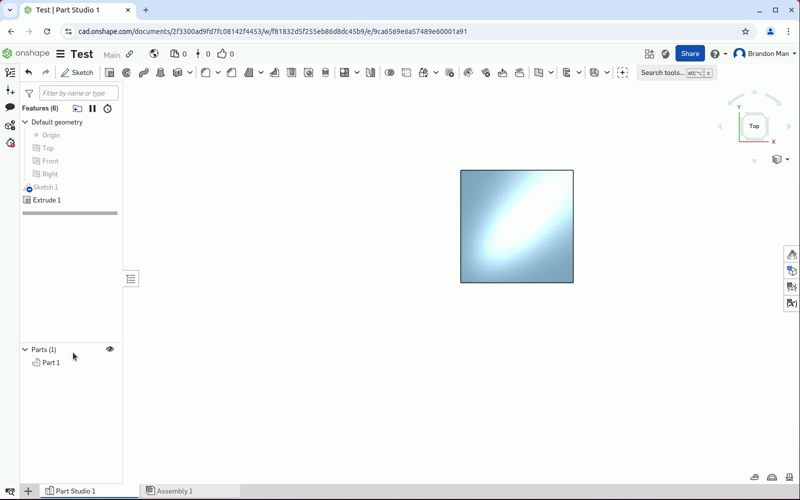
key(space)
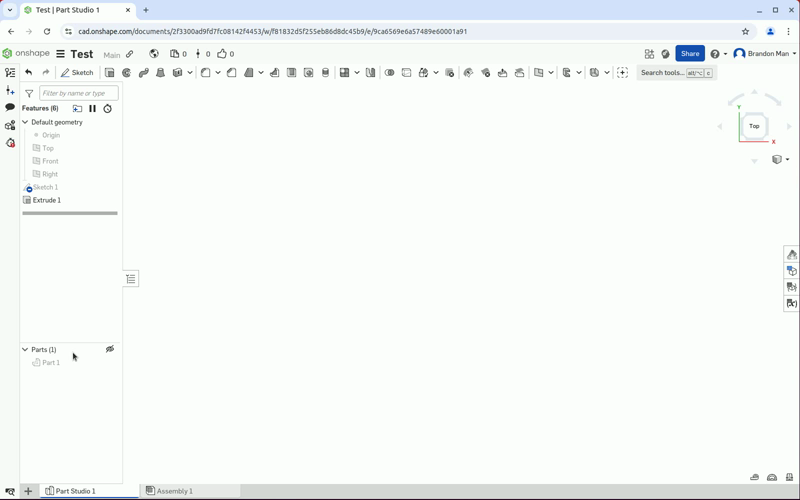
key_down(shift)
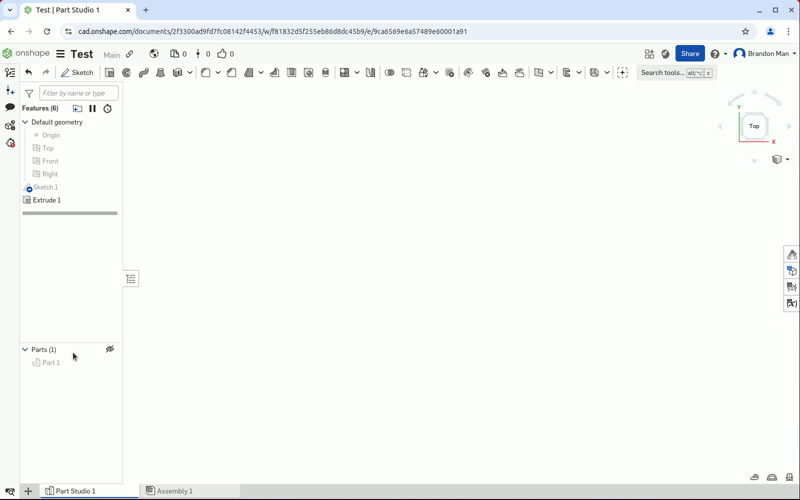
key(up)
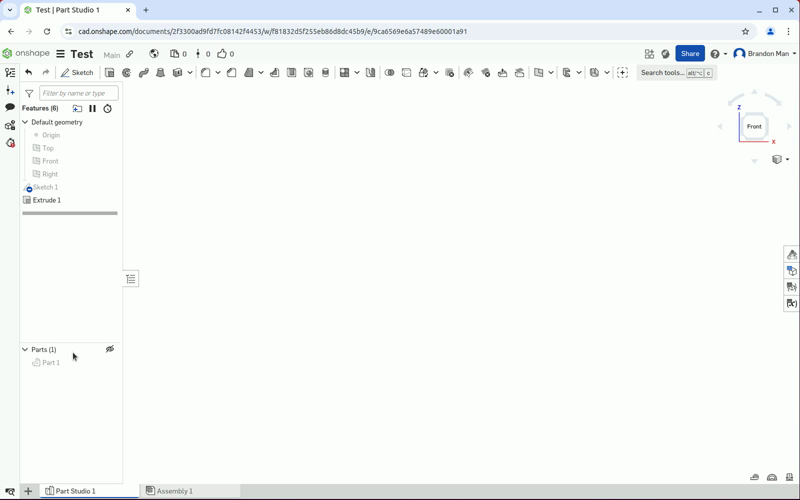
key_up(shift)
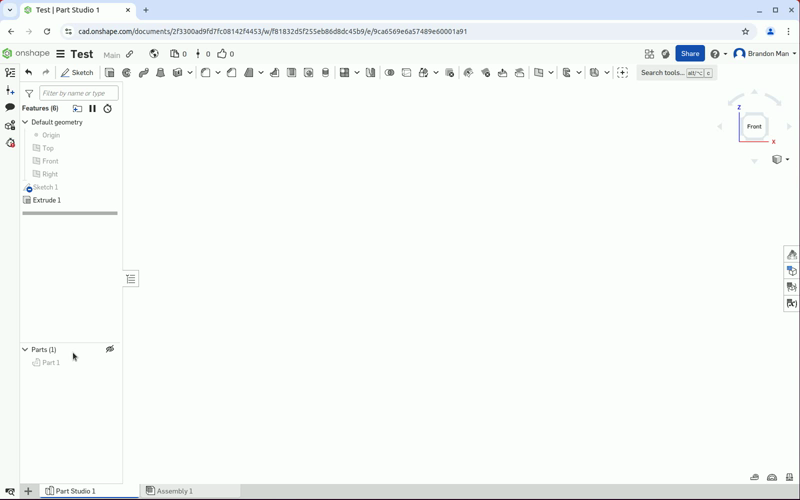
key(space)
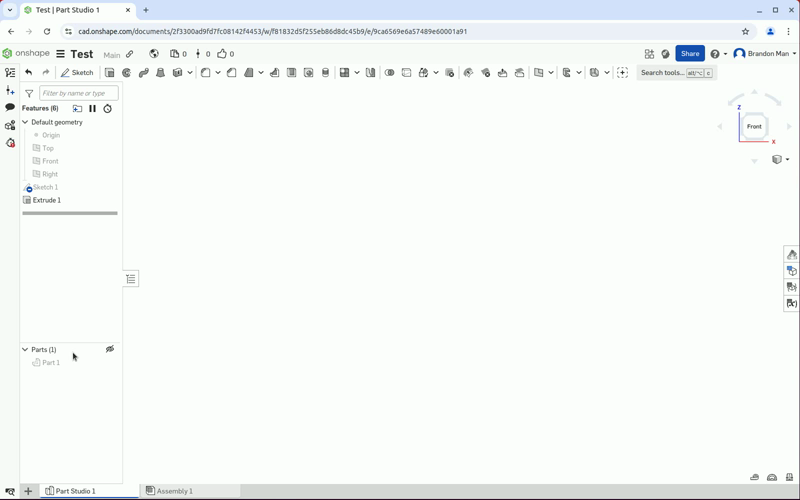
key_down(shift)
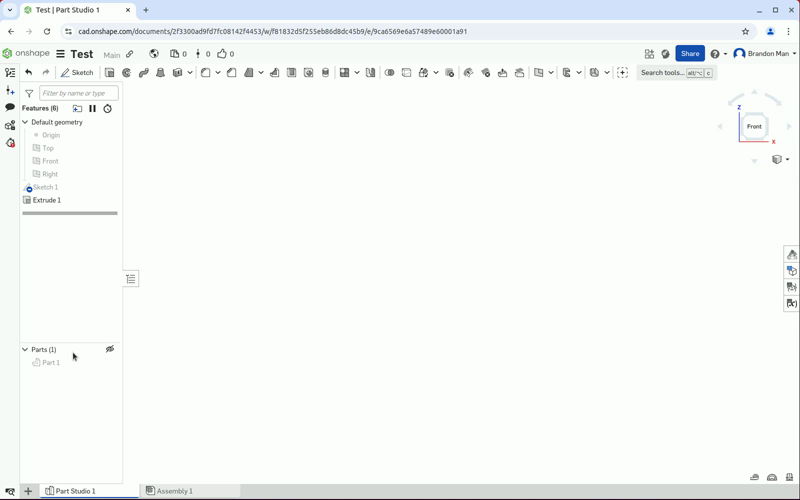
key(left)
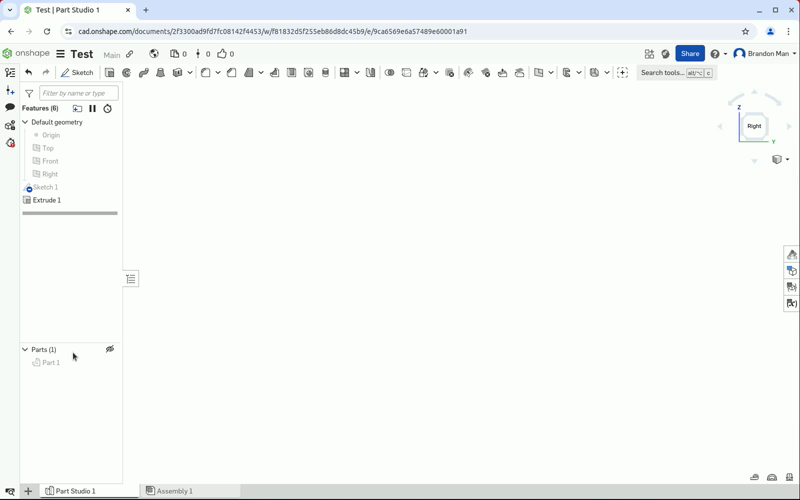
key_up(shift)
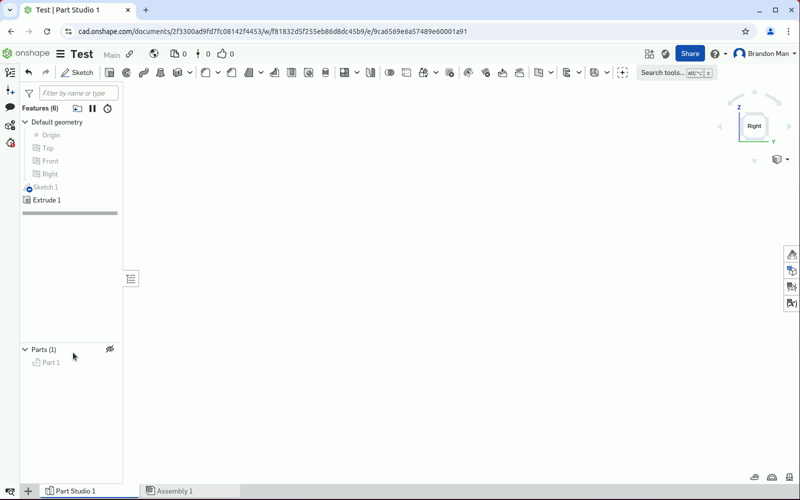
mouse_move(73, 352)
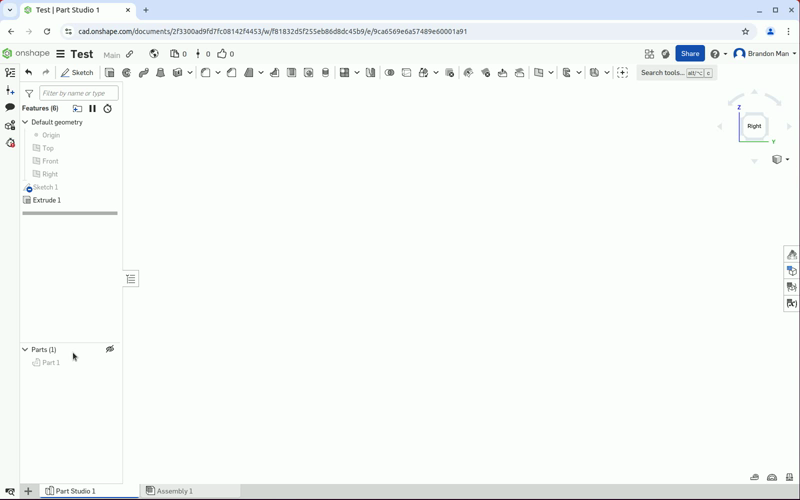
key(shift+y)
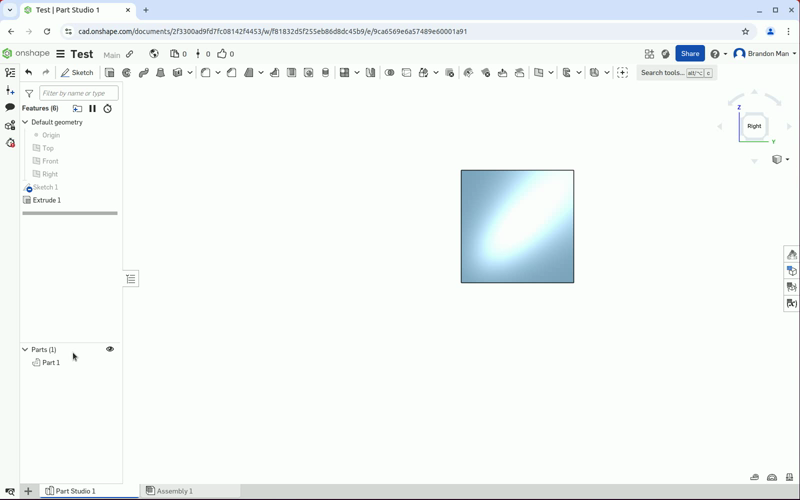
mouse_move(541, 75)
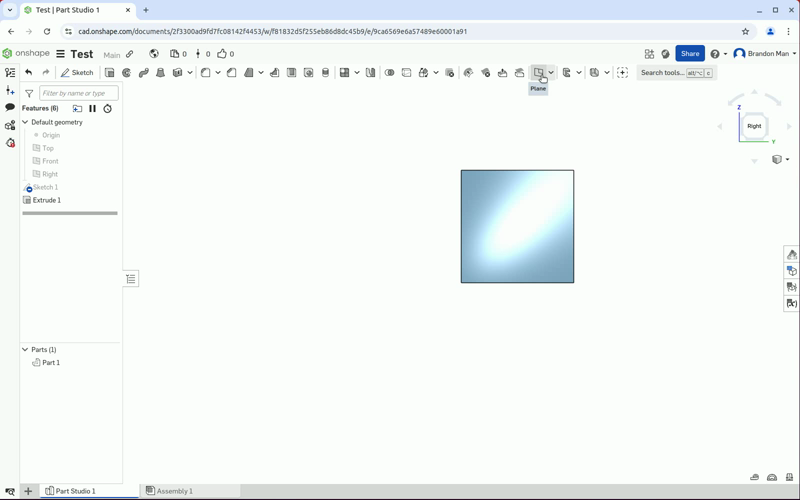
click(541, 75)
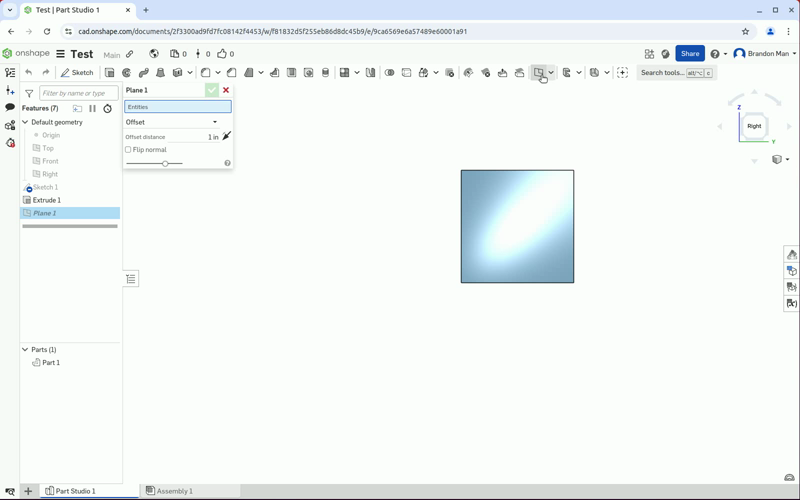
mouse_move(73, 176)
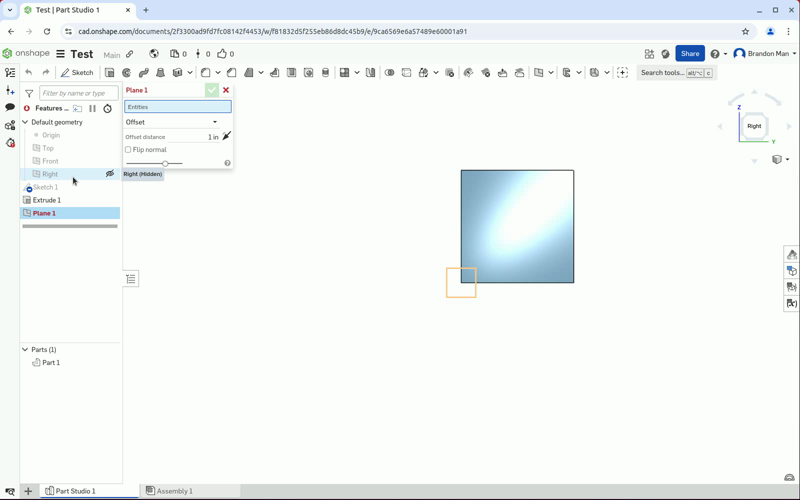
click(73, 176)
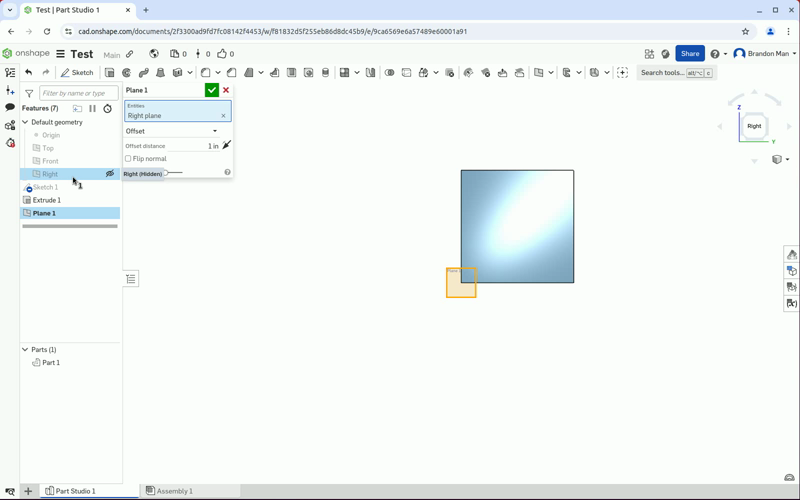
key(tab, 2)
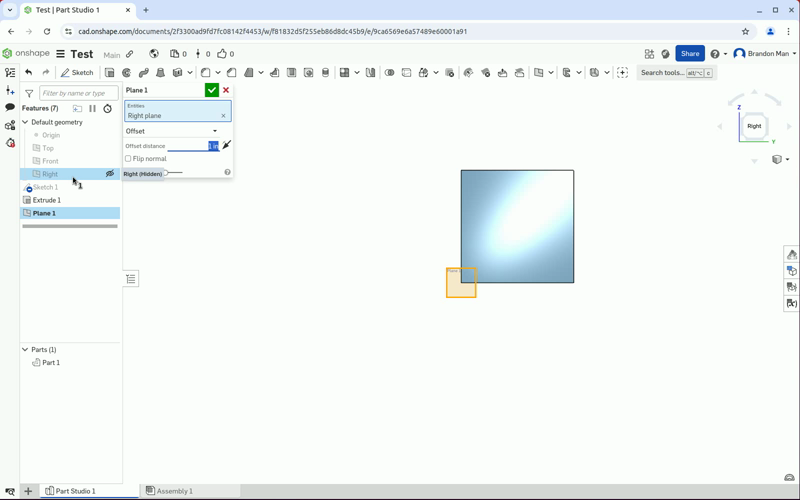
text(23.108)
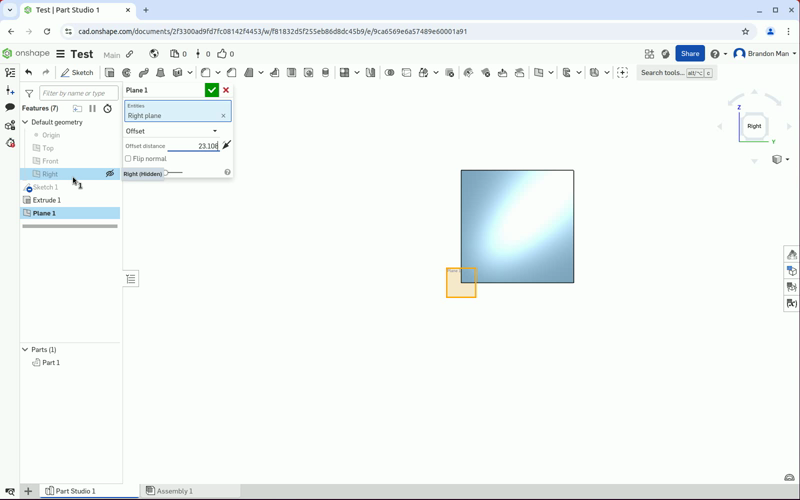
key(enter, 2)
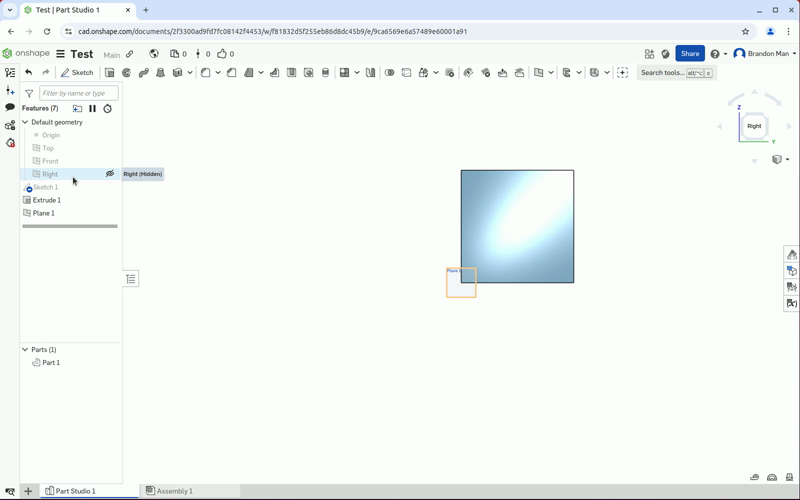
key(shift+s)
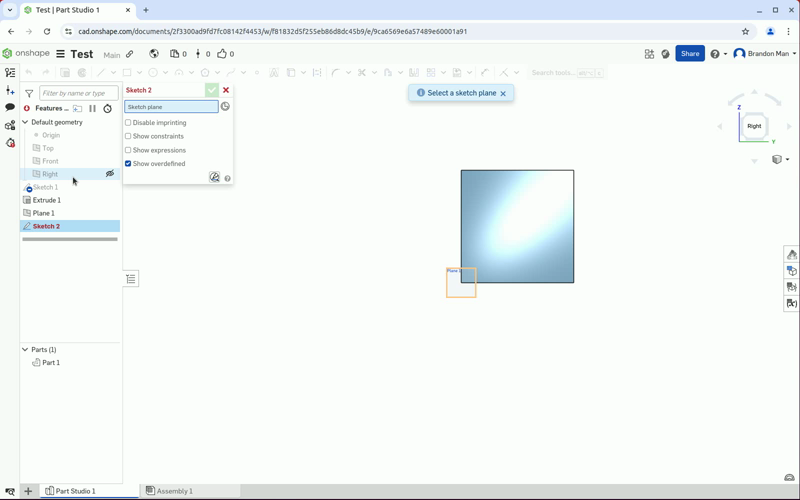
mouse_move(73, 215)
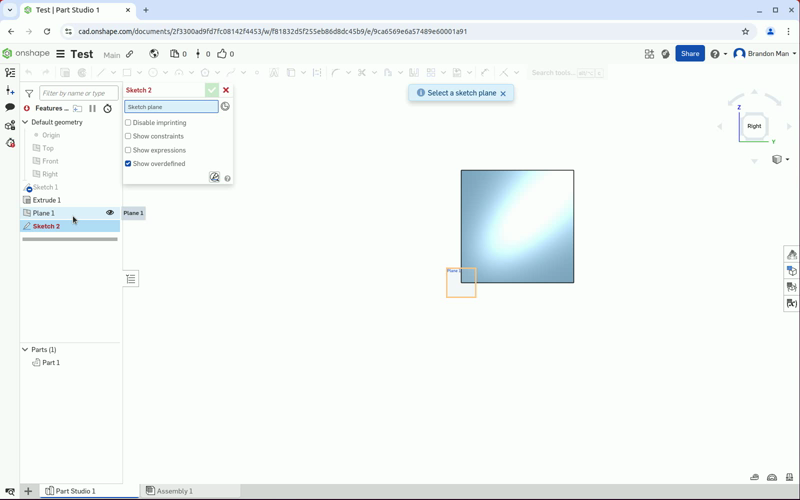
click(73, 215)
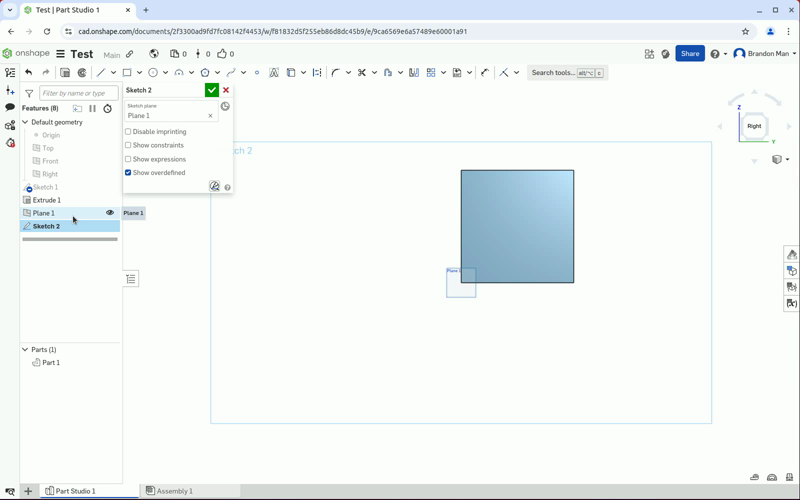
mouse_move(73, 352)
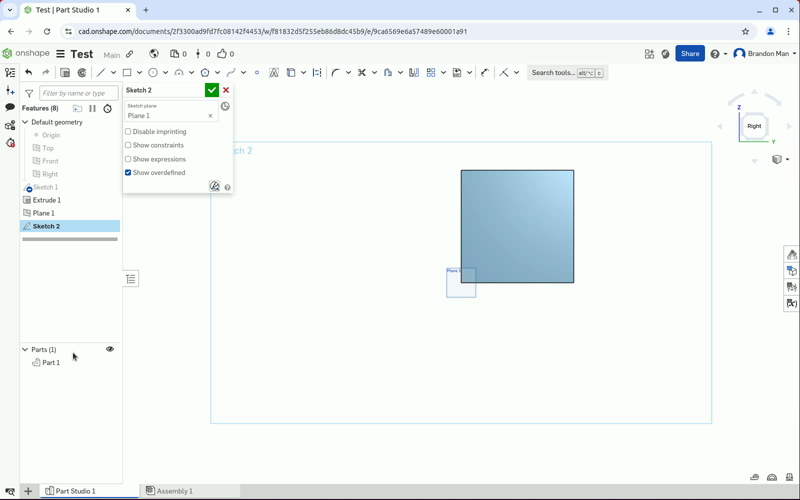
key(y)
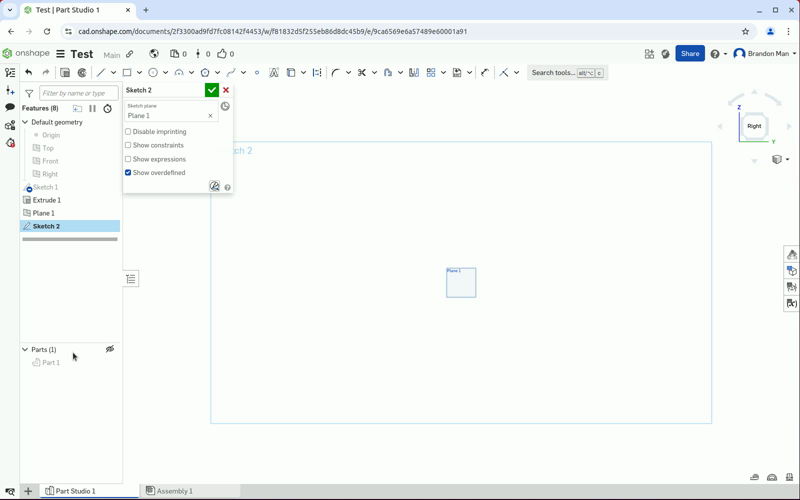
key(c)
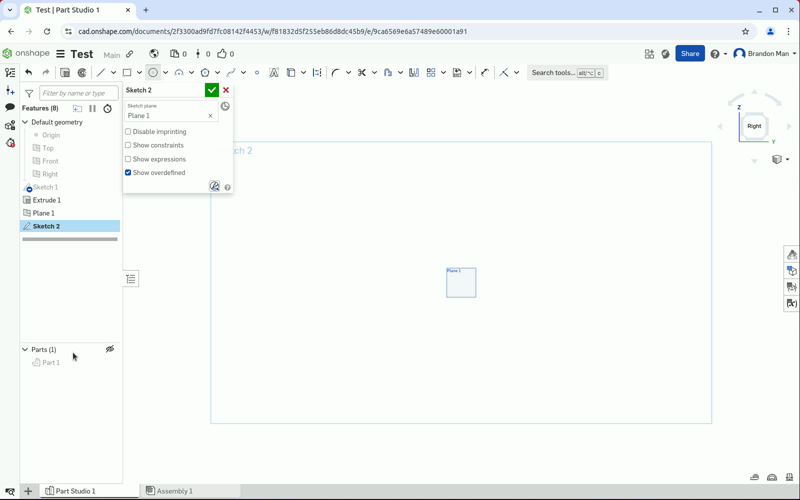
key_down(shift)
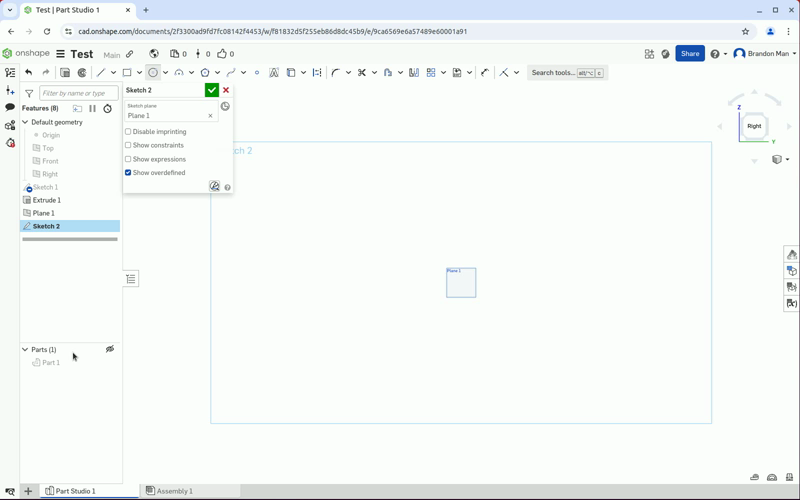
mouse_move(517, 226)
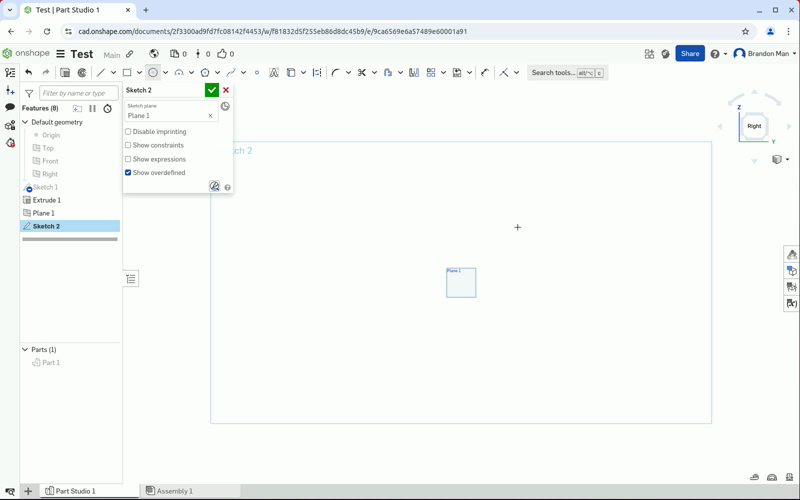
click(517, 226)
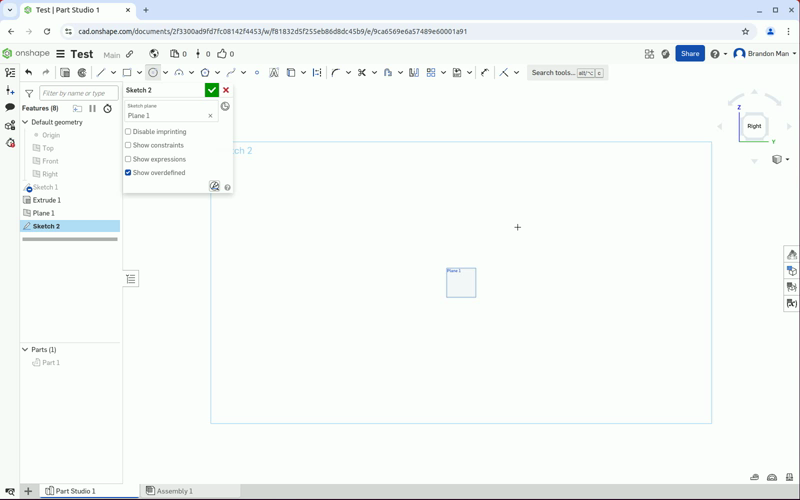
key_up(shift)
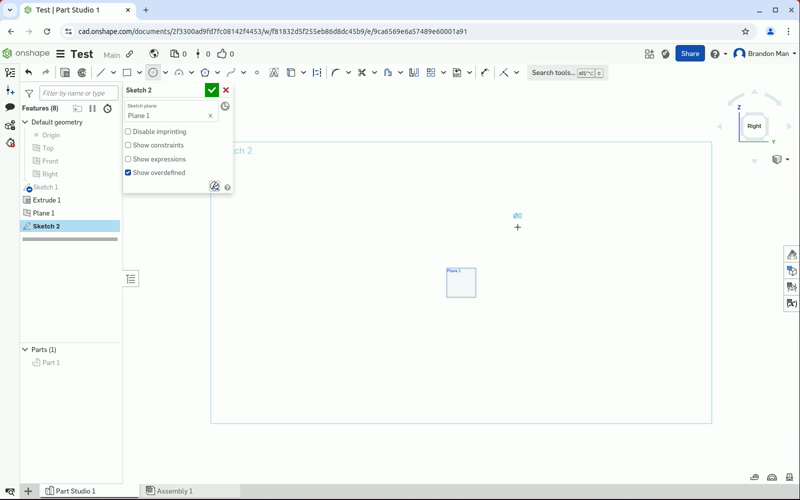
mouse_move(546, 226)
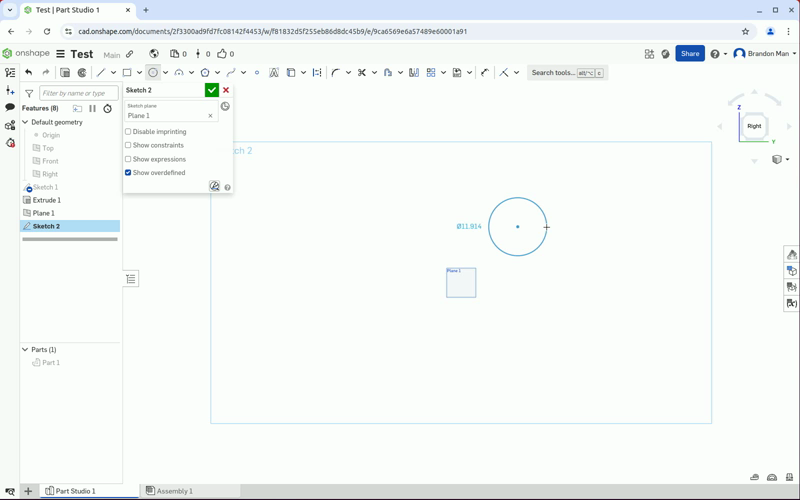
click(546, 226)
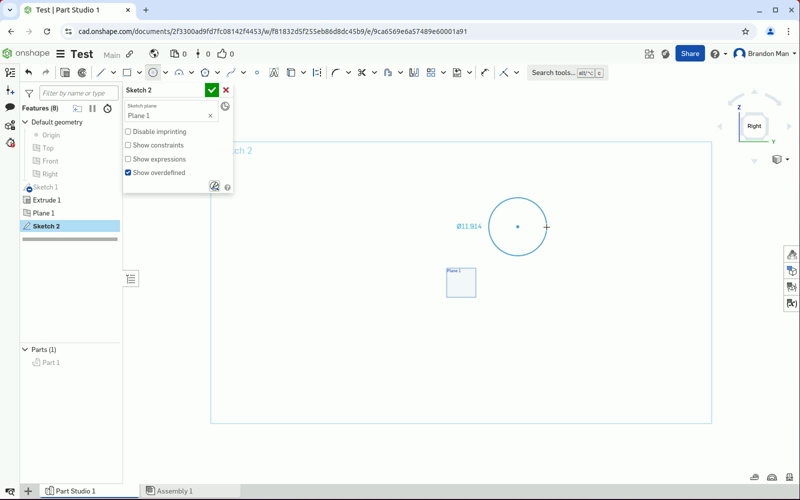
key(esc)
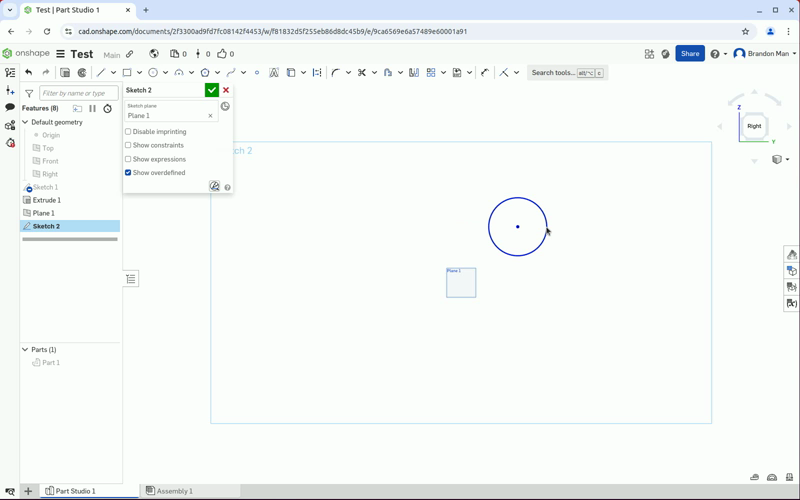
mouse_move(512, 226)
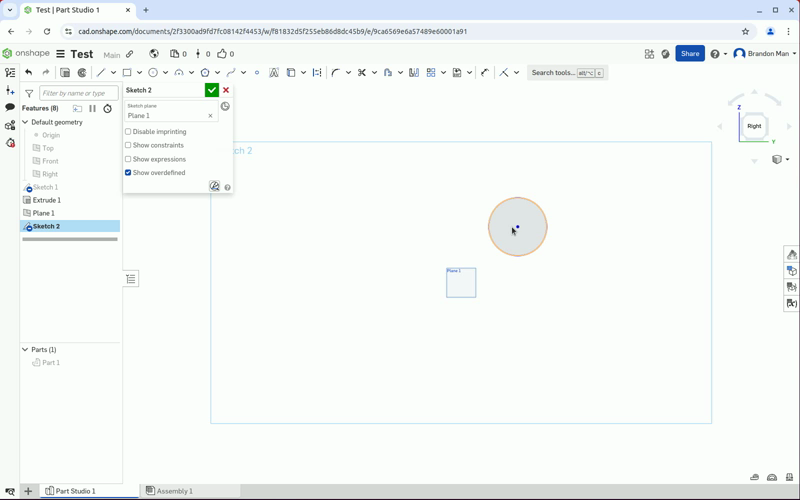
click(512, 226)
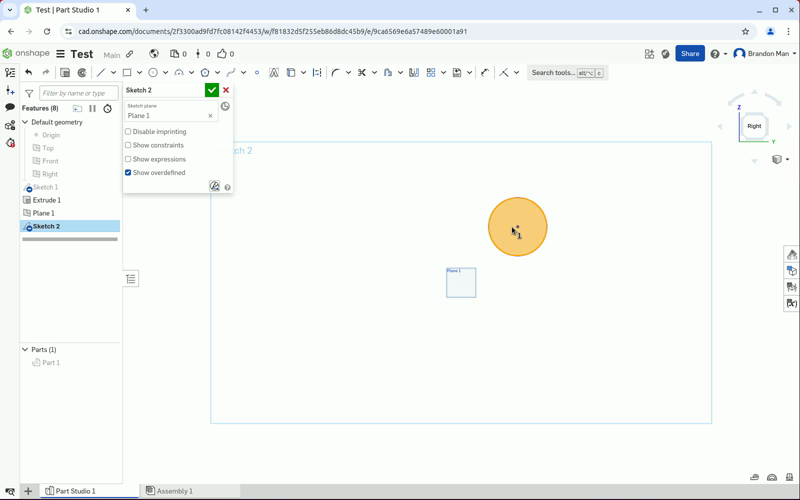
mouse_move(73, 352)
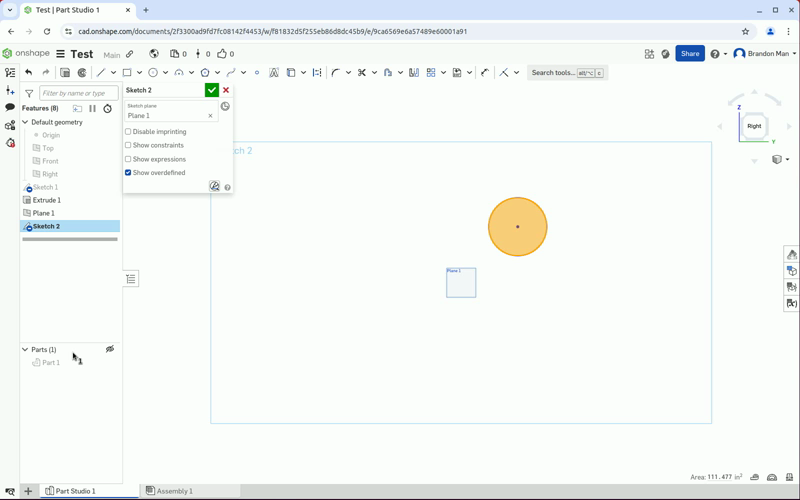
key(shift+y)
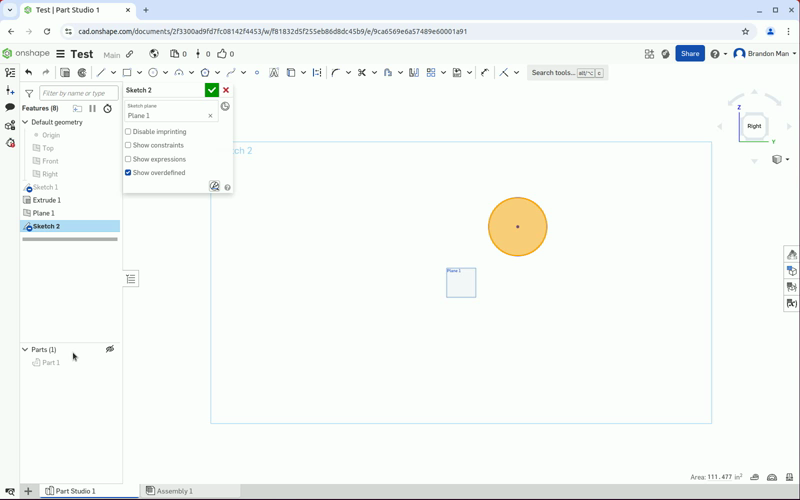
key(shift+e)
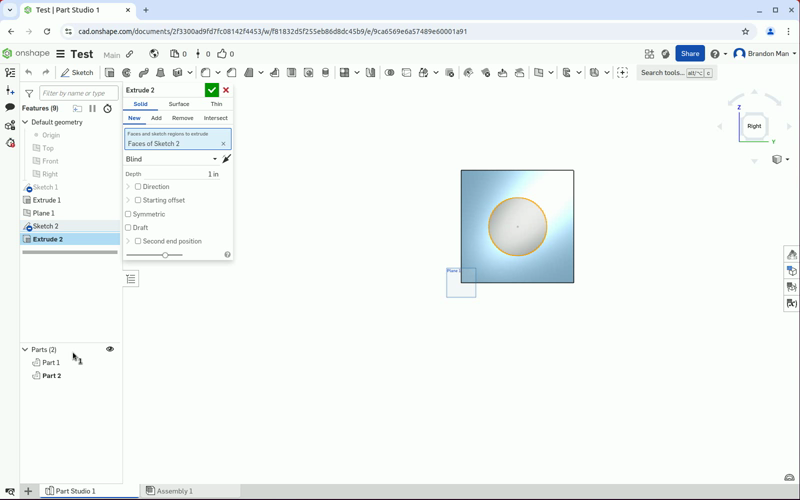
mouse_move(143, 106)
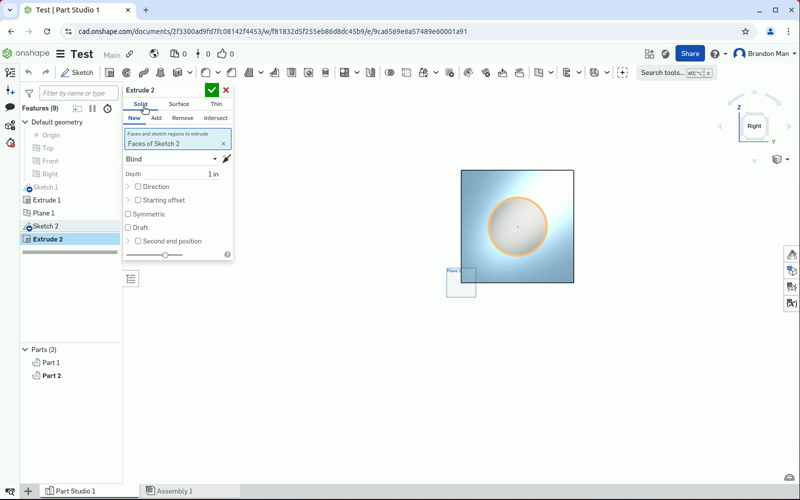
click(143, 106)
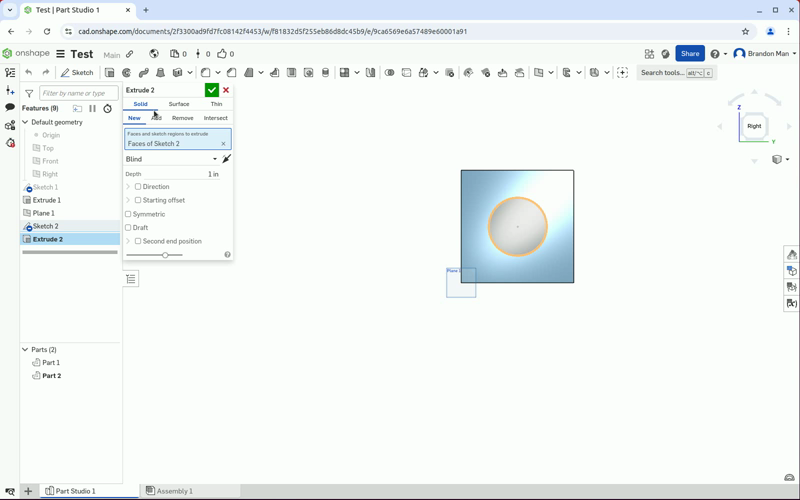
mouse_move(186, 120)
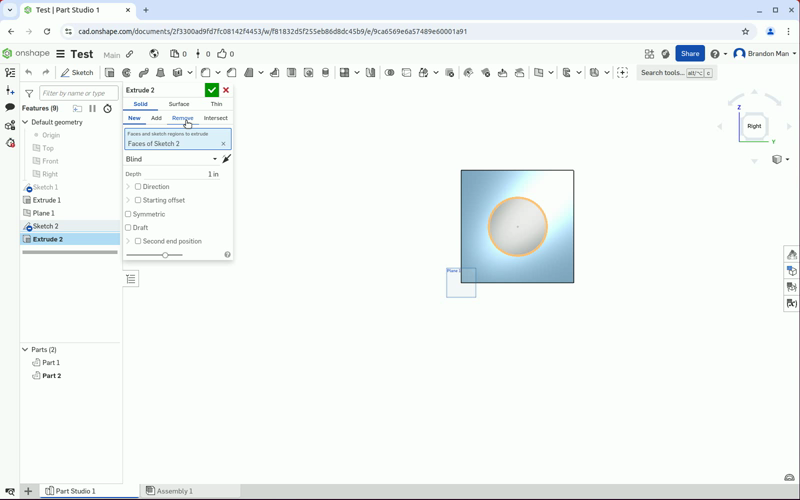
click(186, 120)
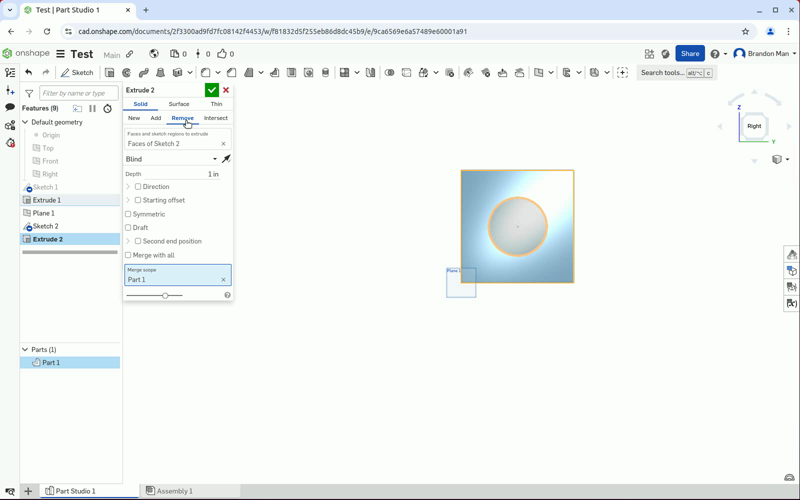
key(tab, 4)
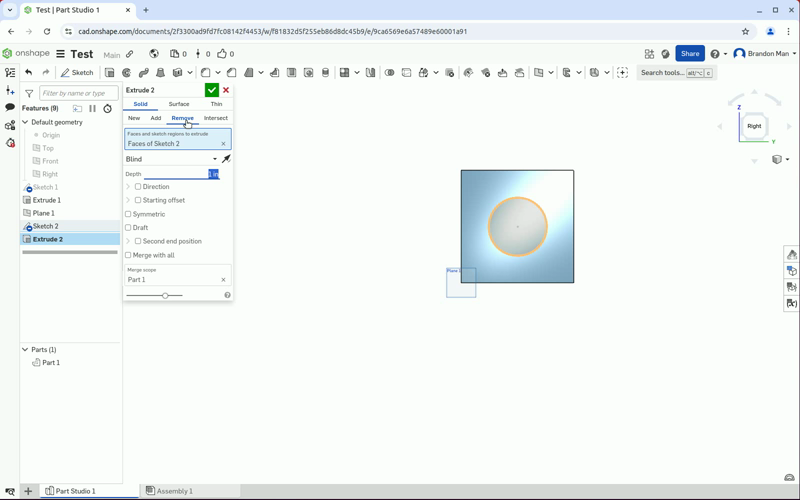
text(23.108)
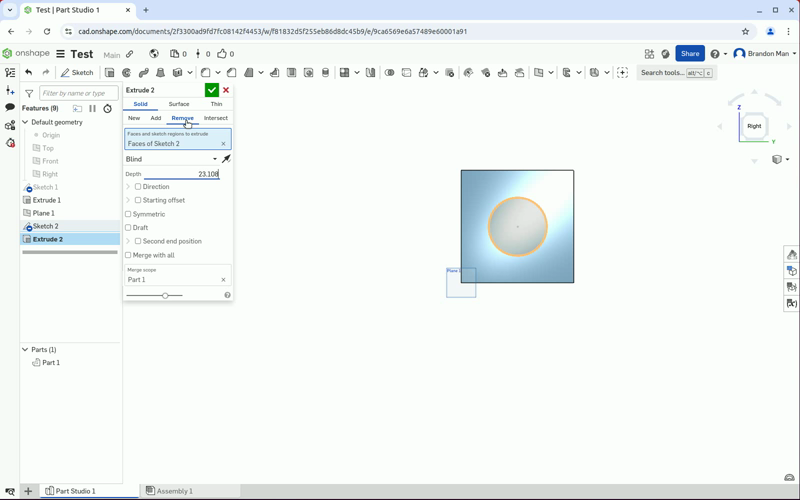
key(tab, 6)
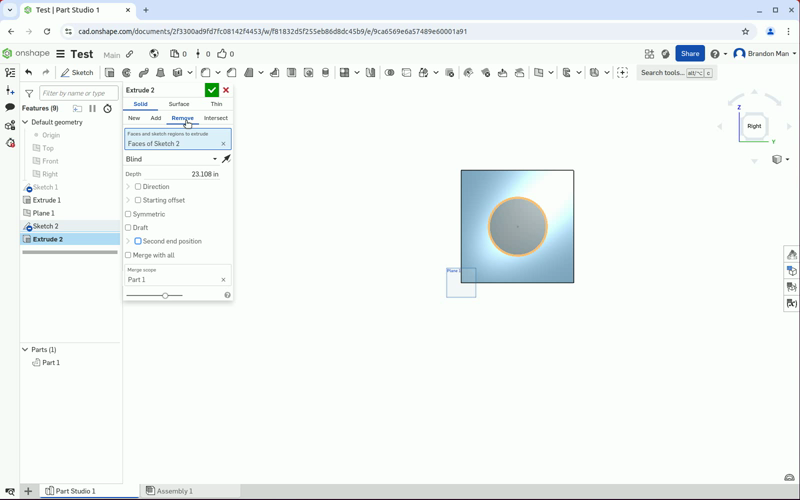
key(space)
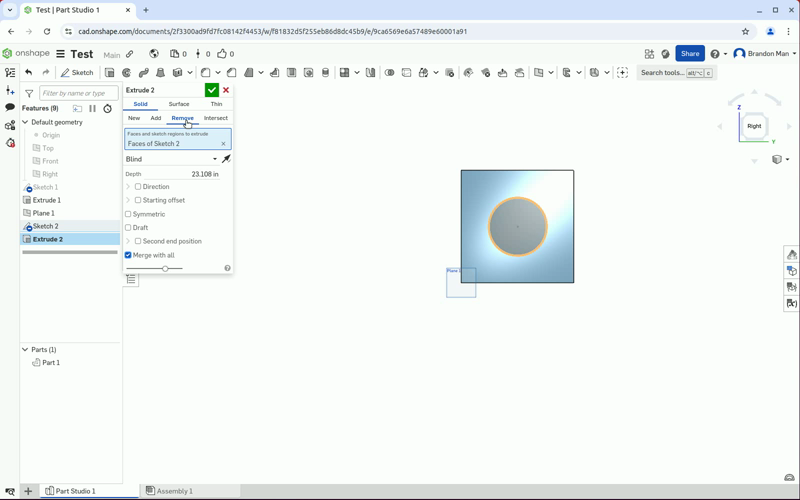
key(enter)
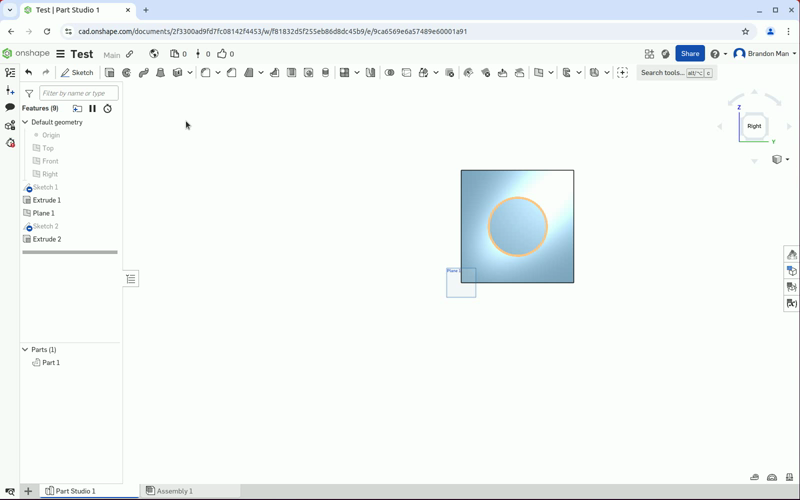
key(shift+h)
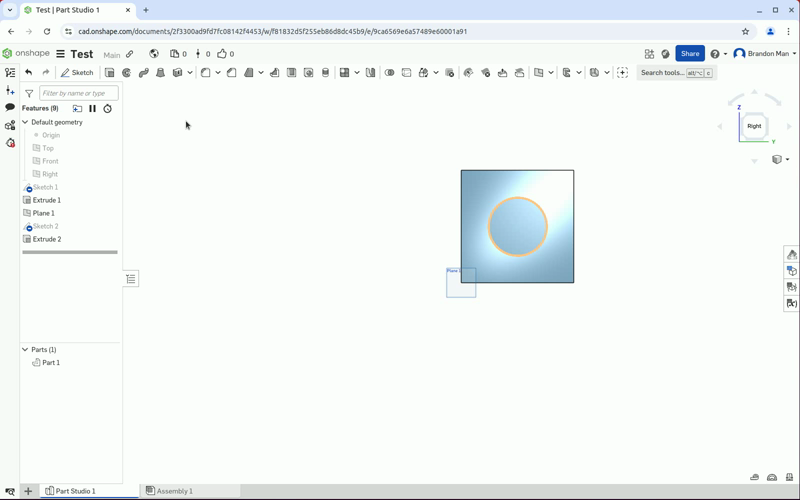
key(shift+h)
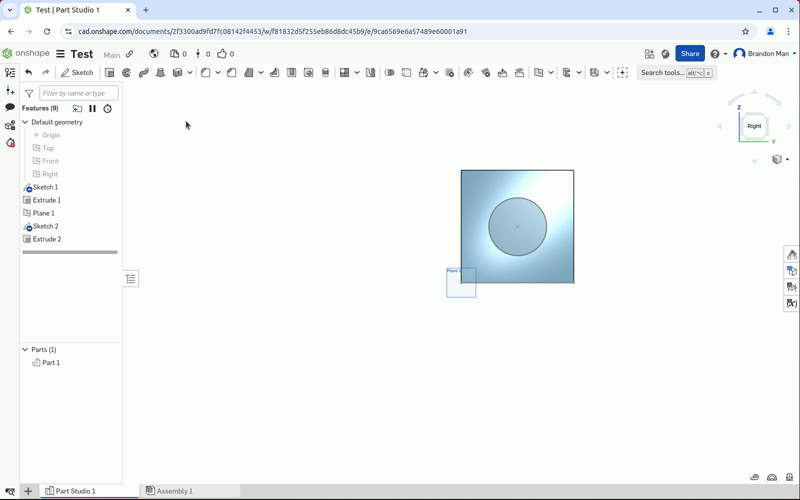
key(shift+7)
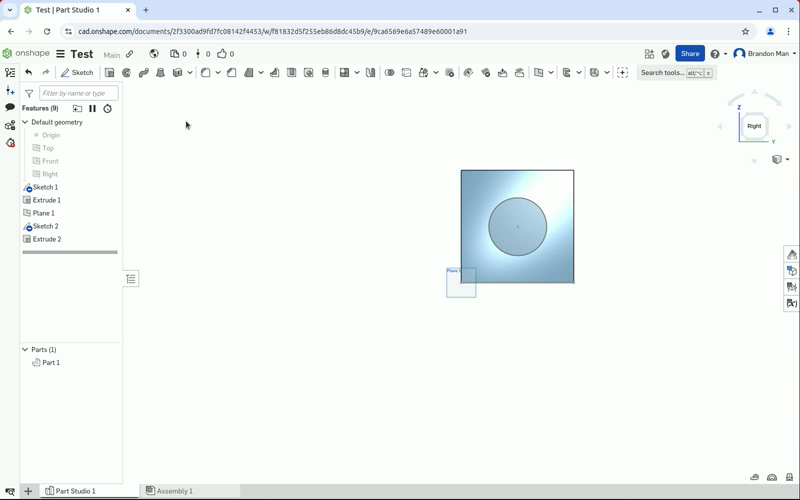
key(right, 2)
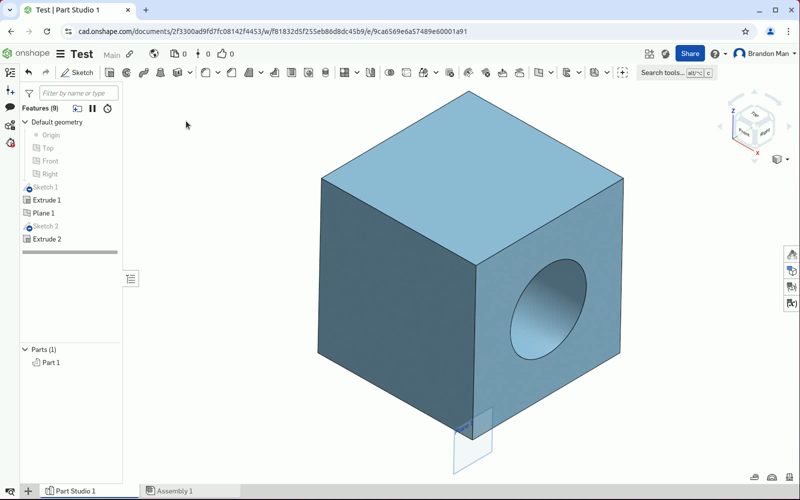
key(down, 2)
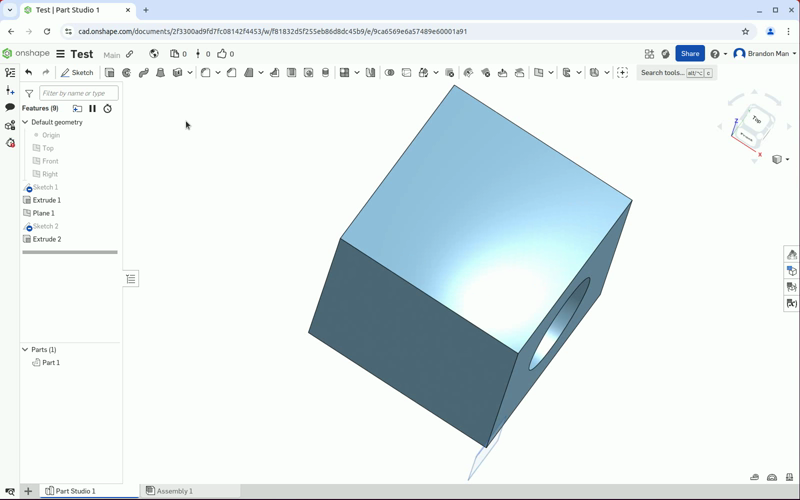
key(up, 2)
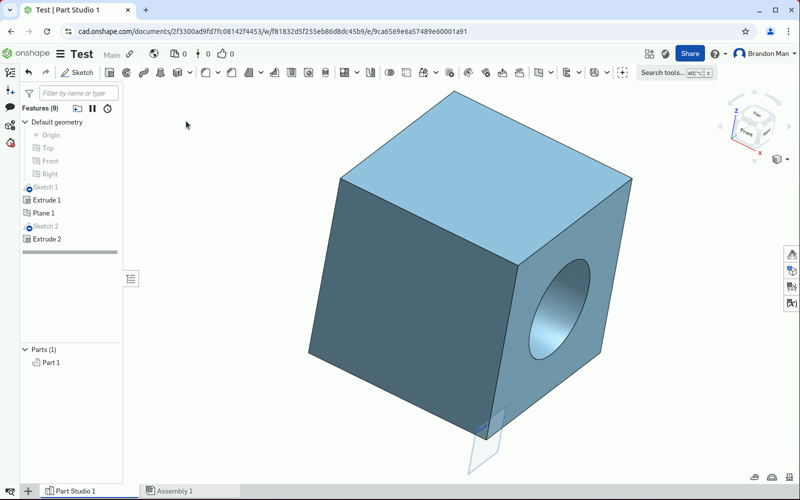
key(left, 2)
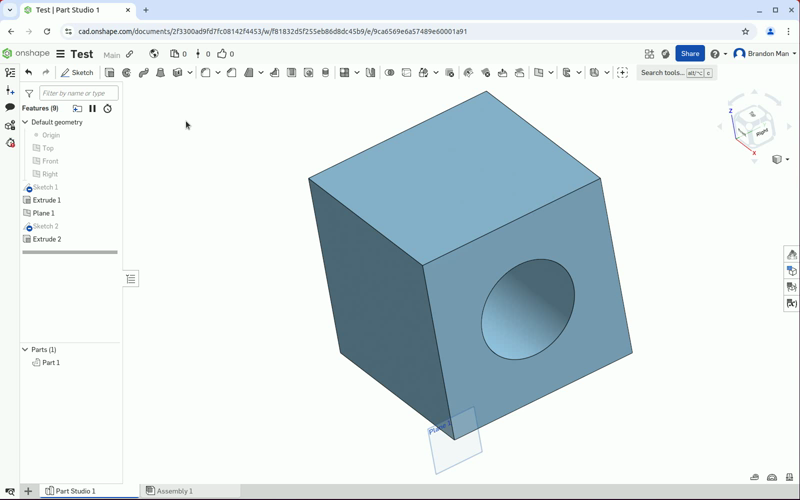
mouse_move(73, 189)
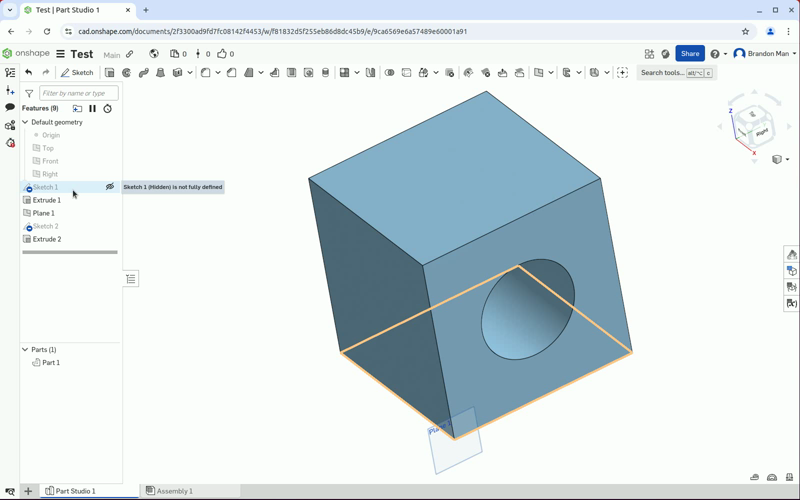
click(73, 189)